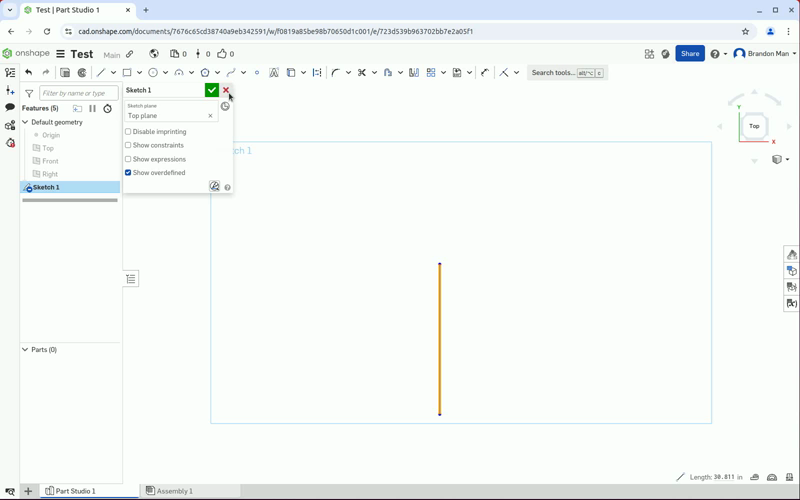
key(shift+h)
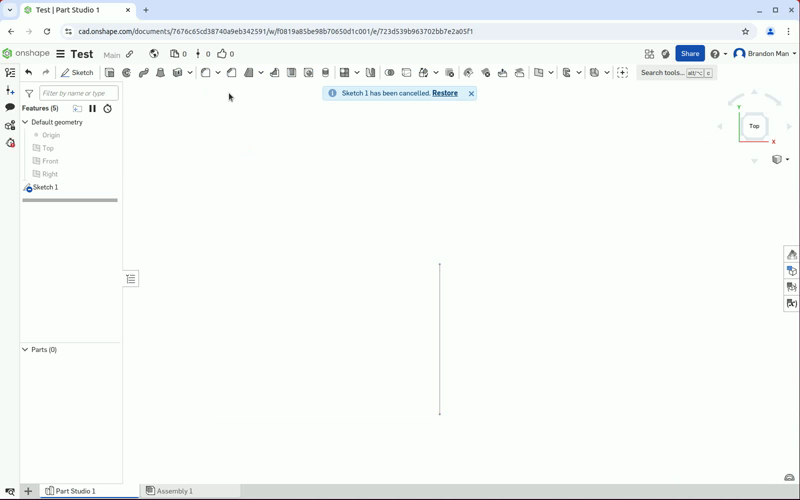
key(shift+s)
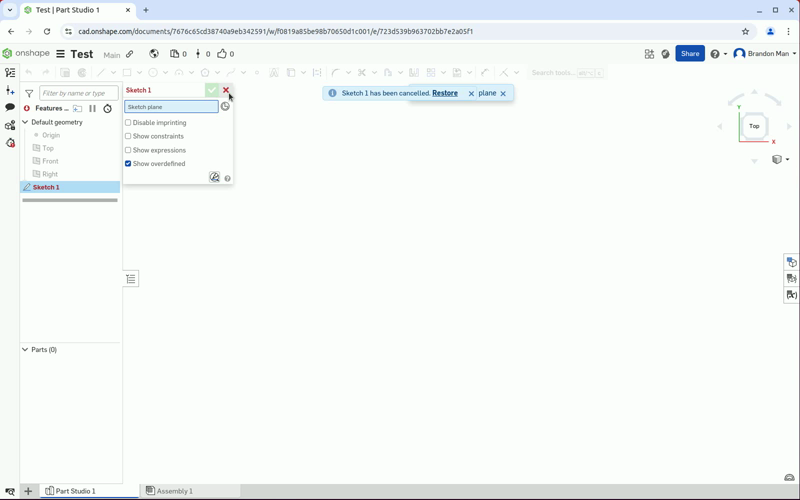
mouse_move(73, 150)
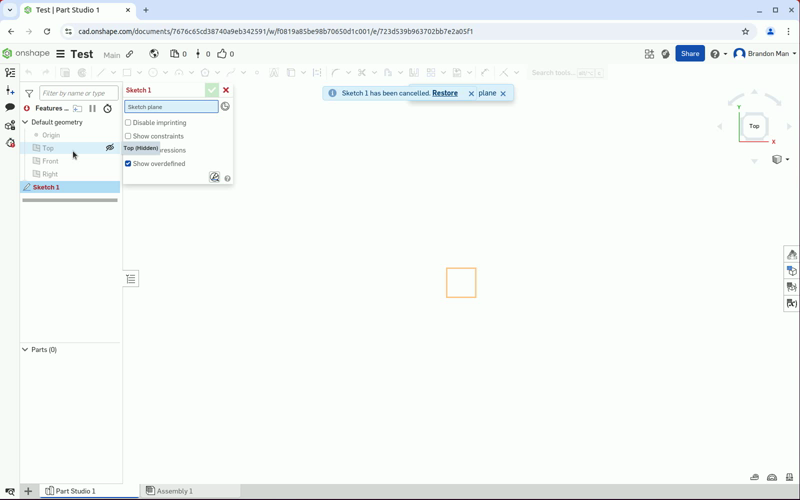
click(73, 150)
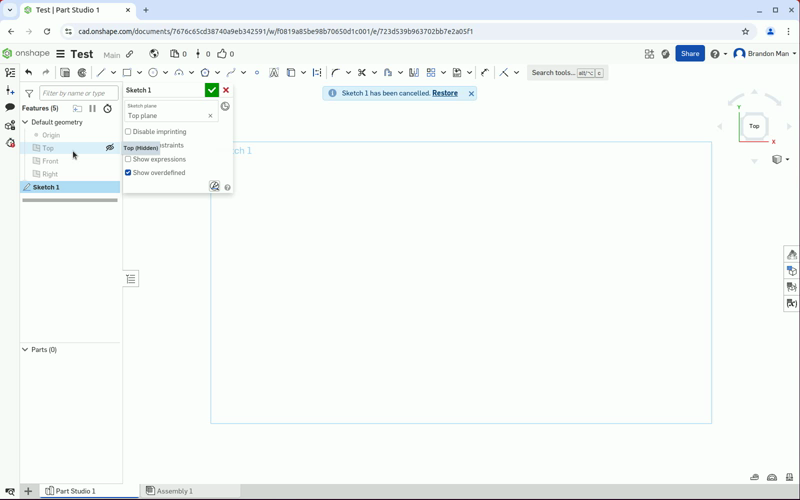
mouse_move(73, 352)
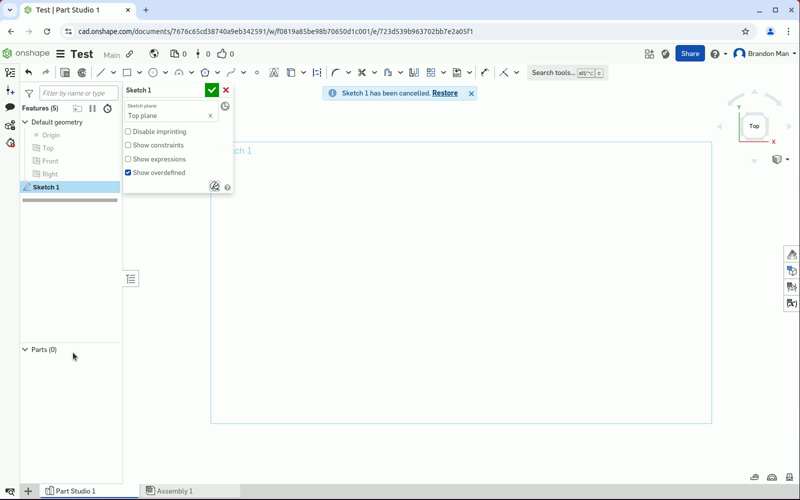
key(y)
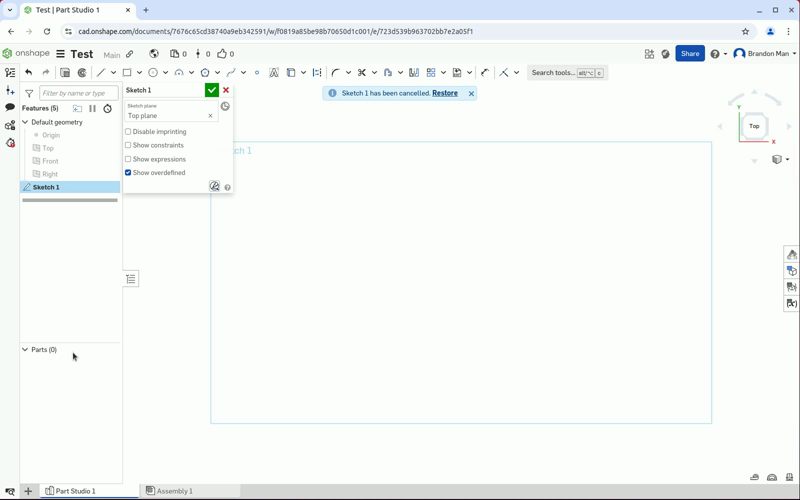
key(l)
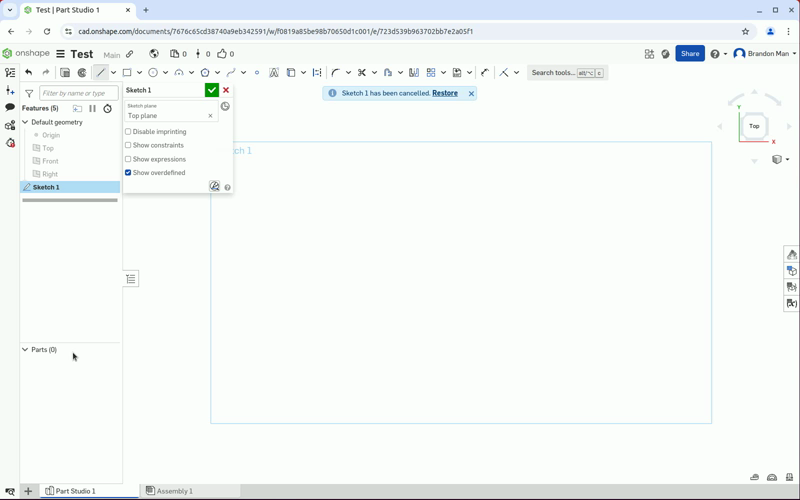
key_down(shift)
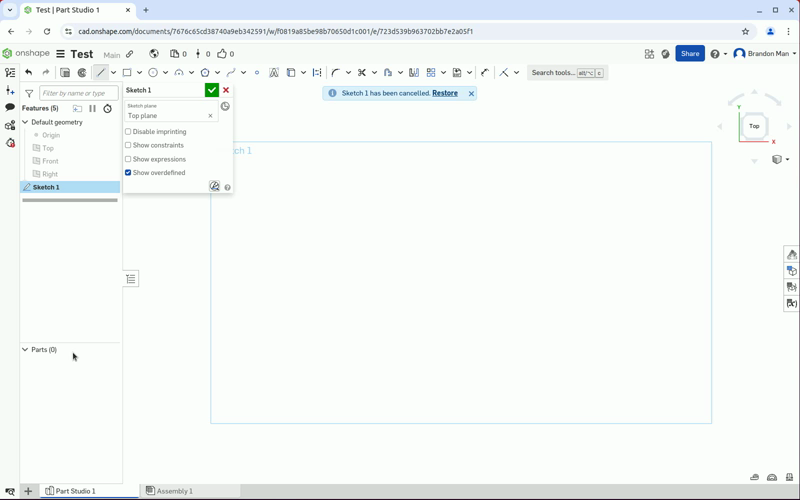
mouse_move(353, 368)
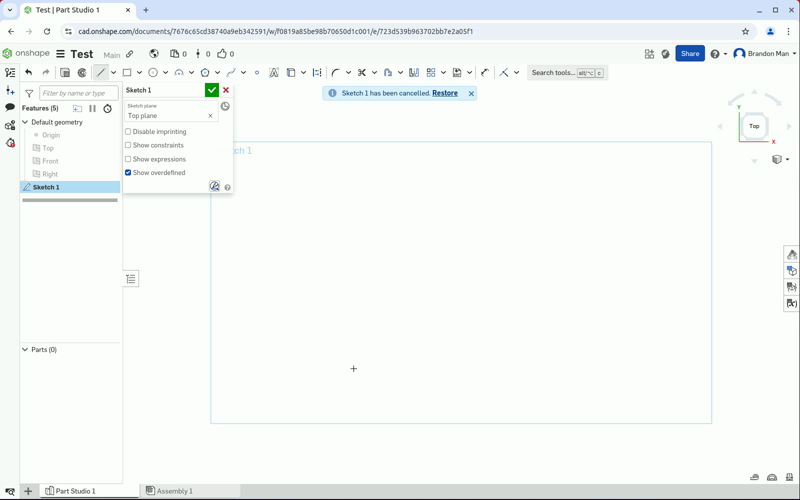
click(353, 368)
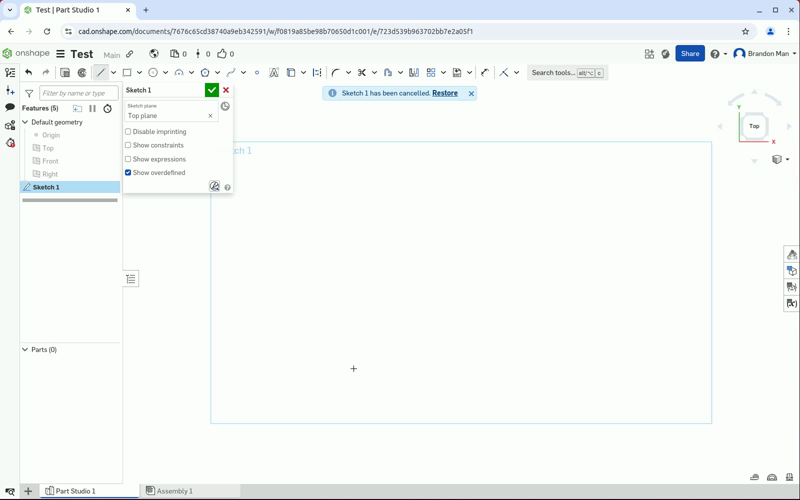
key_up(shift)
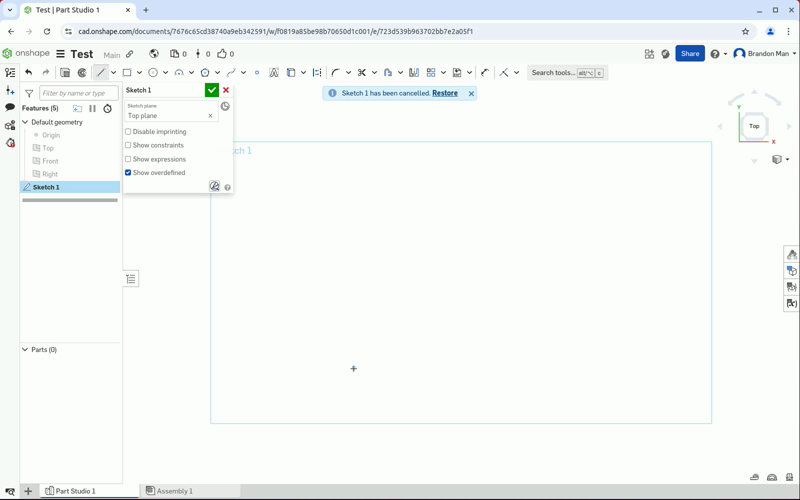
key_down(shift)
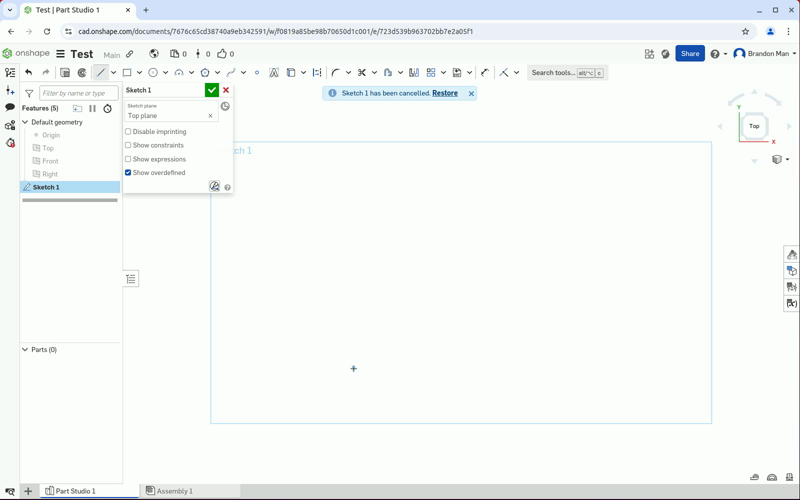
mouse_move(565, 368)
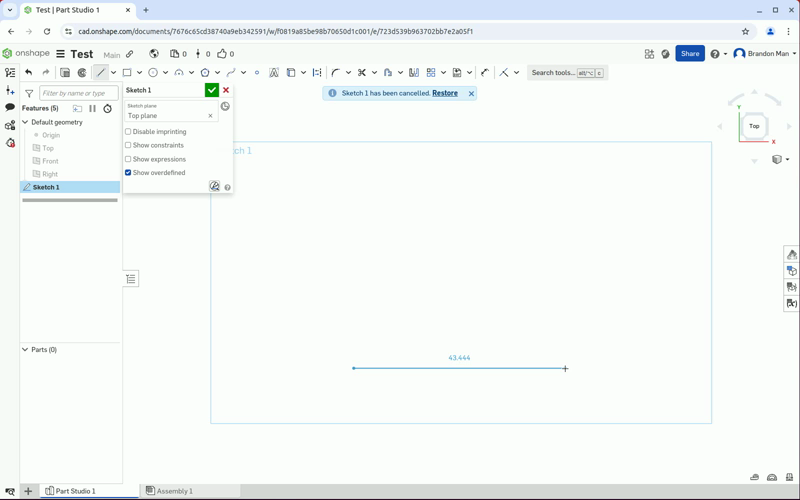
click(565, 368)
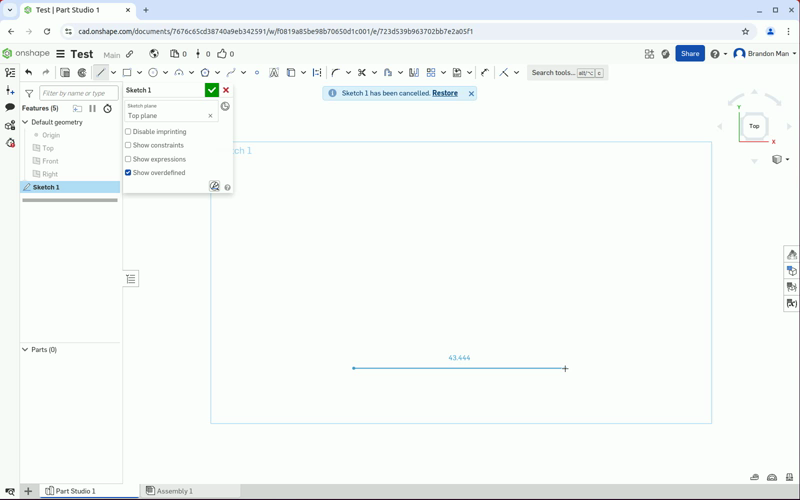
key_up(shift)
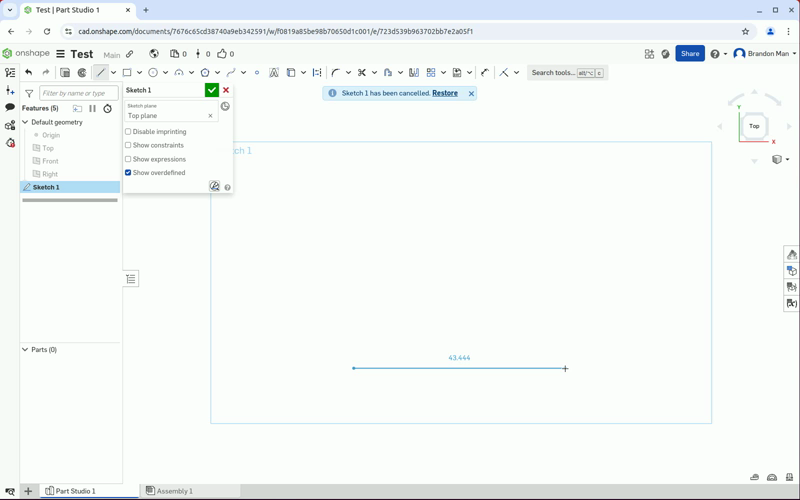
key_down(shift)
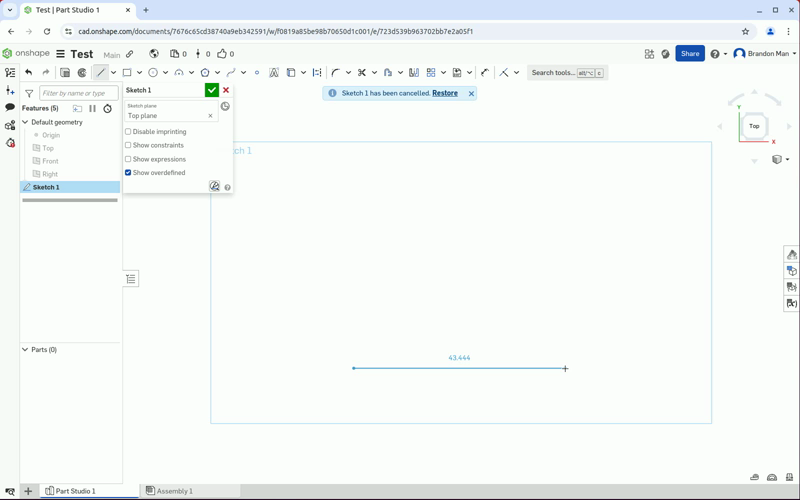
mouse_move(565, 199)
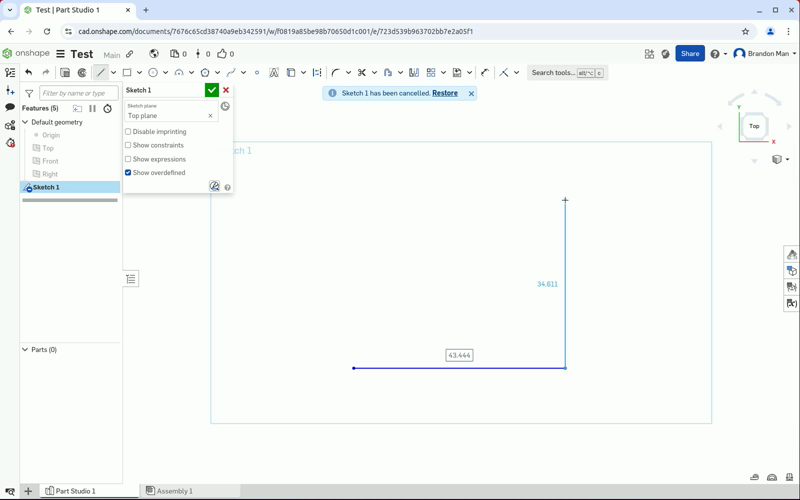
click(565, 199)
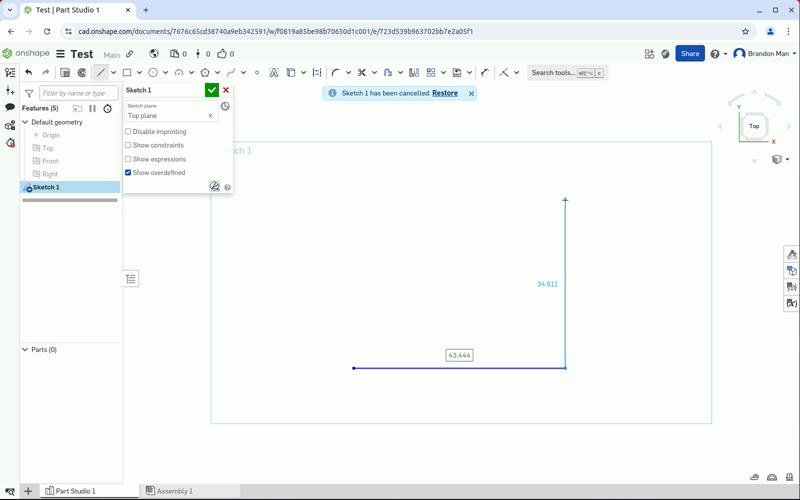
key_up(shift)
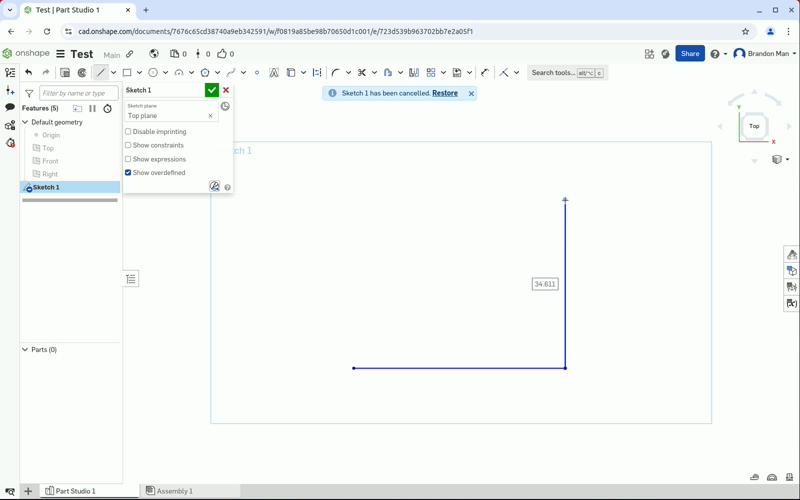
key_down(shift)
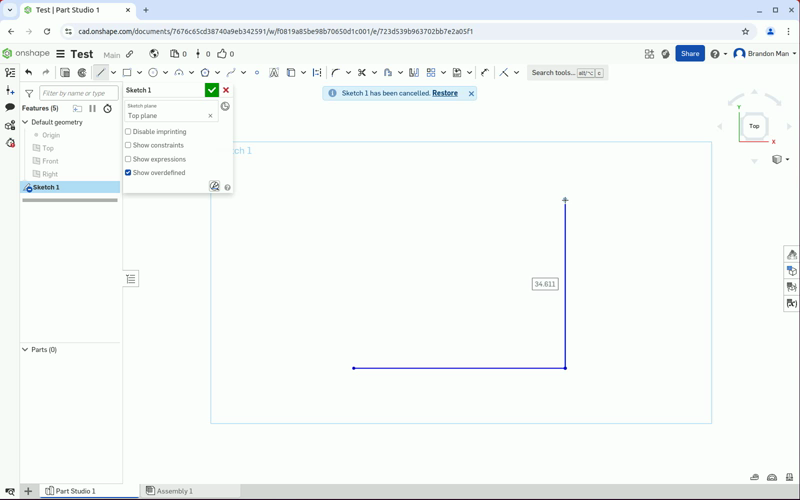
mouse_move(353, 199)
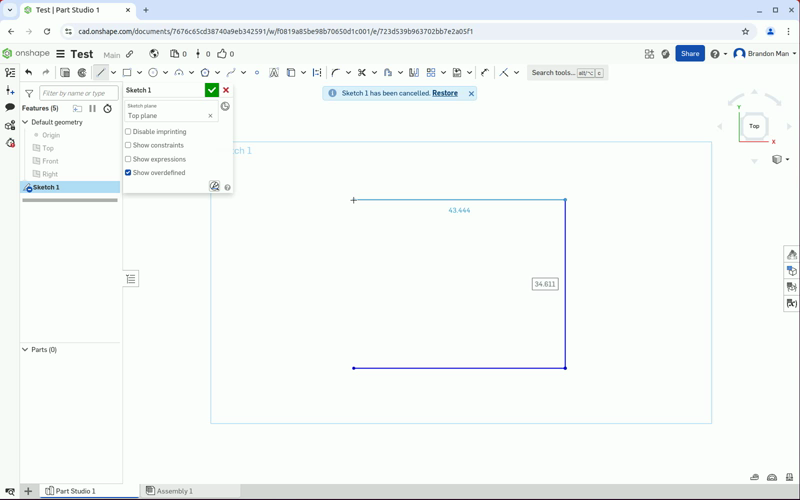
click(353, 199)
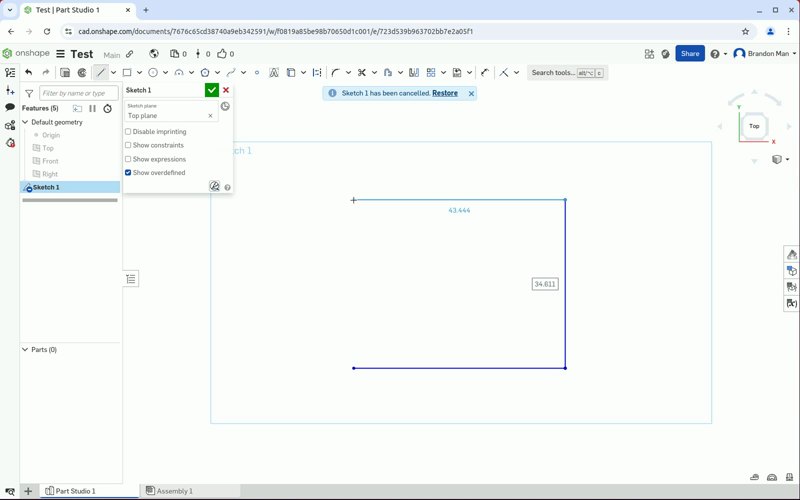
key_up(shift)
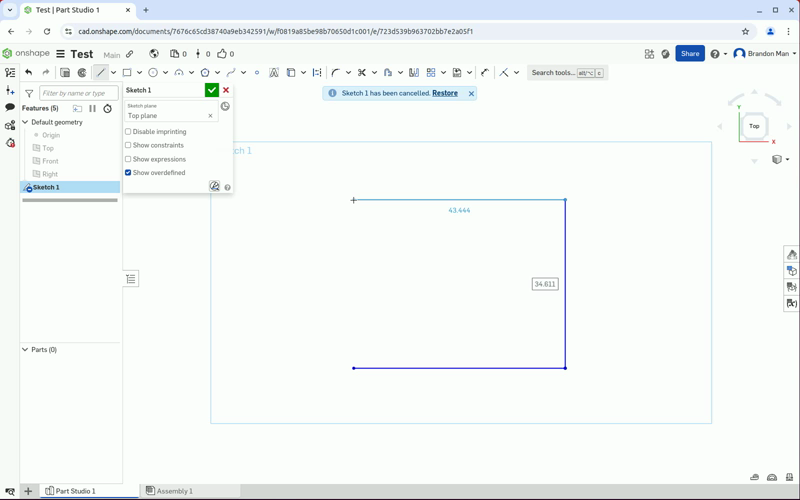
key_down(shift)
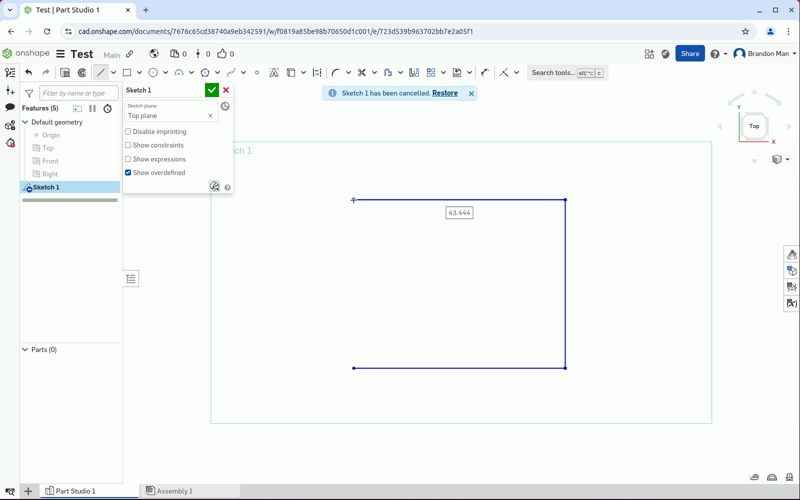
mouse_move(353, 368)
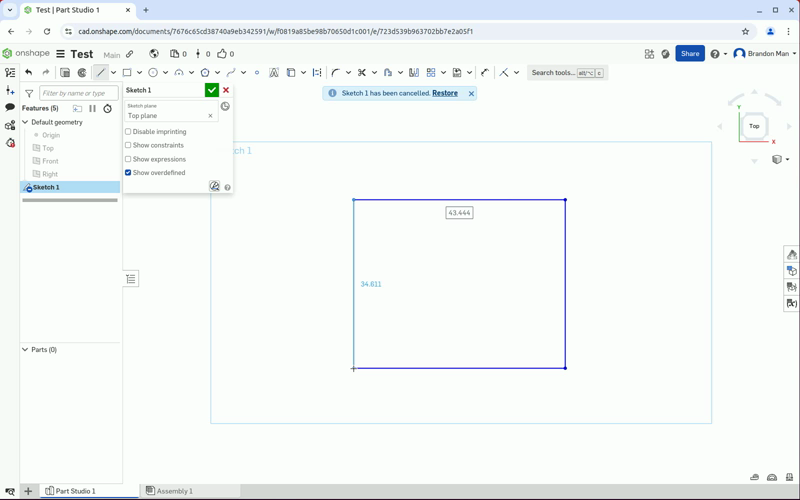
key_up(shift)
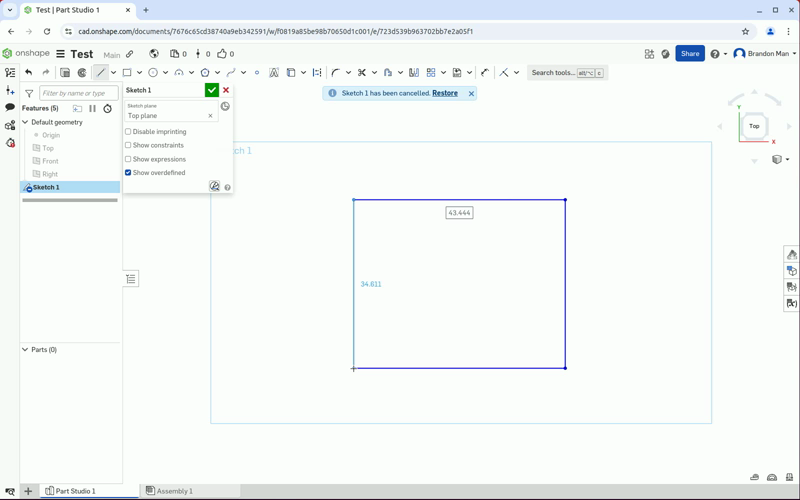
click(353, 368)
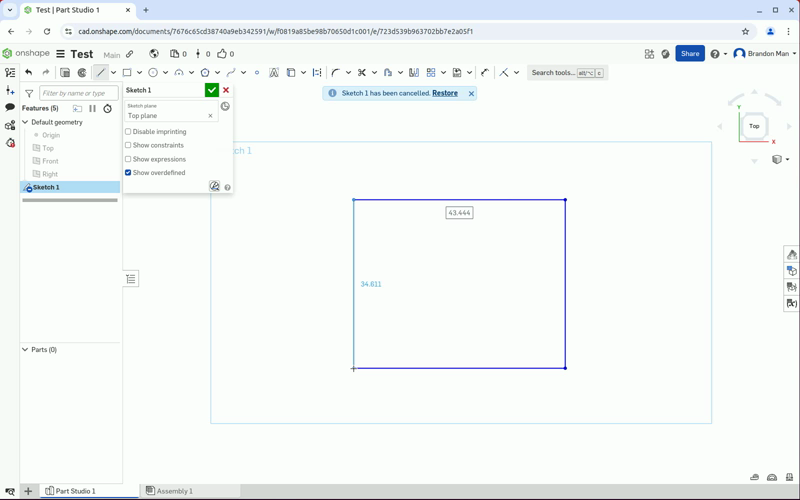
key(esc)
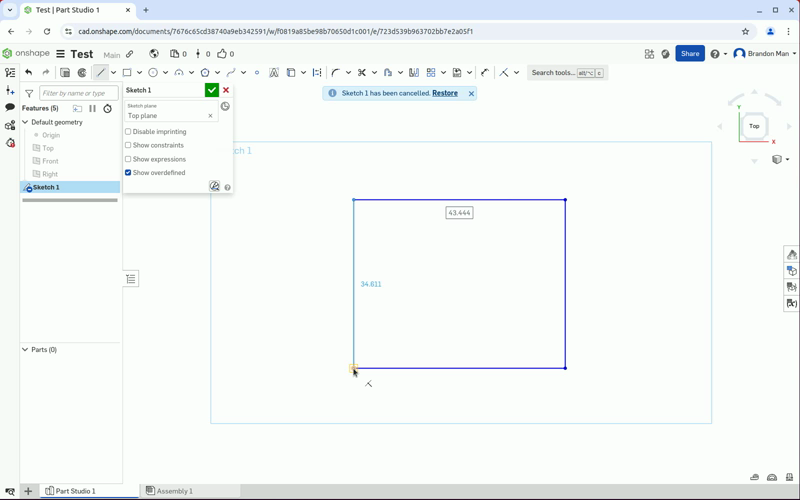
mouse_move(495, 344)
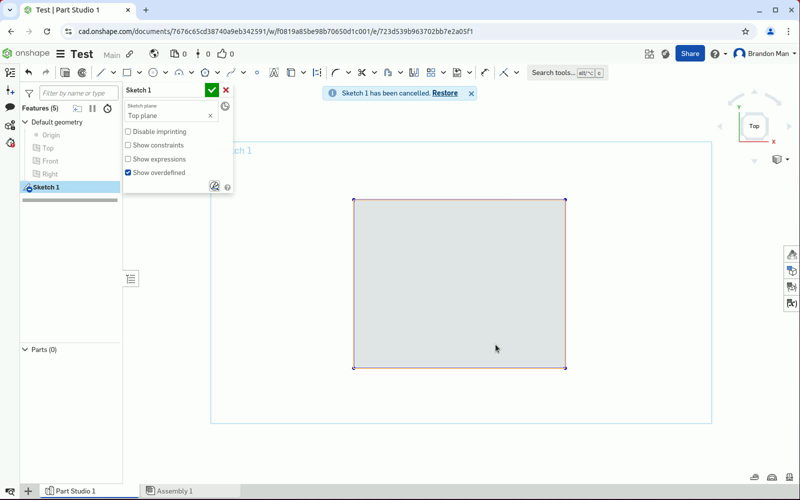
click(495, 344)
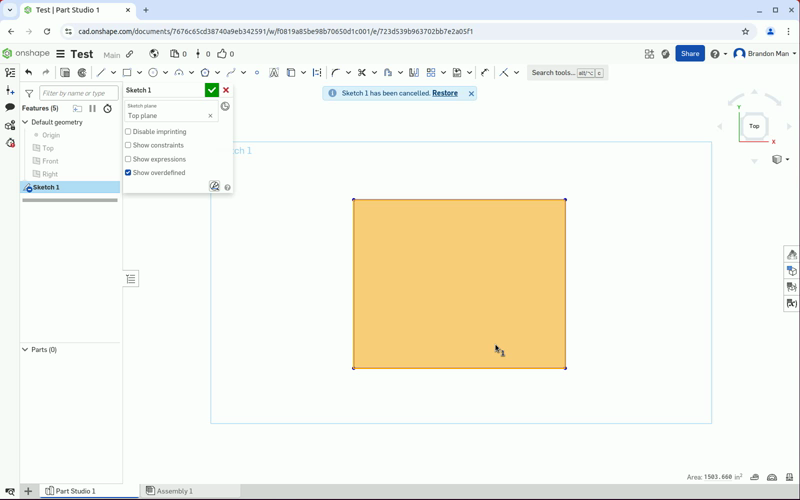
mouse_move(73, 352)
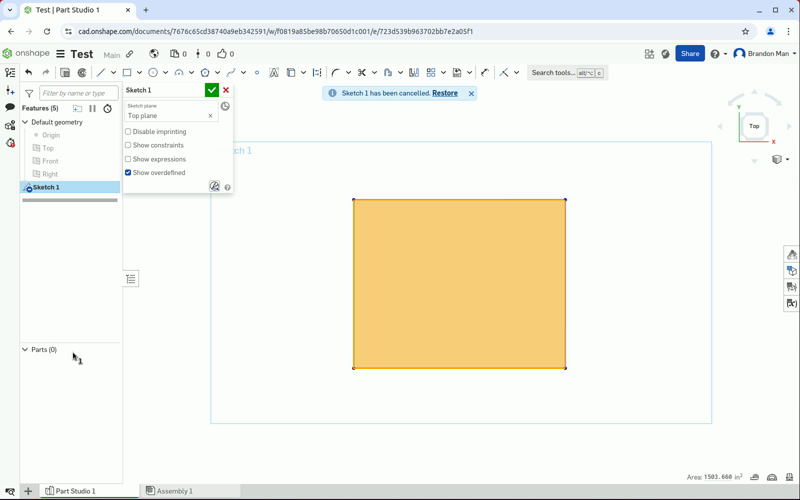
key(shift+y)
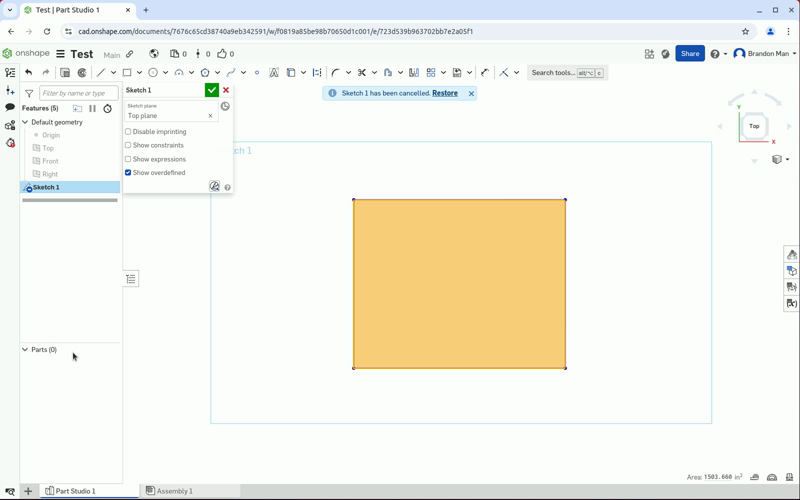
key(shift+e)
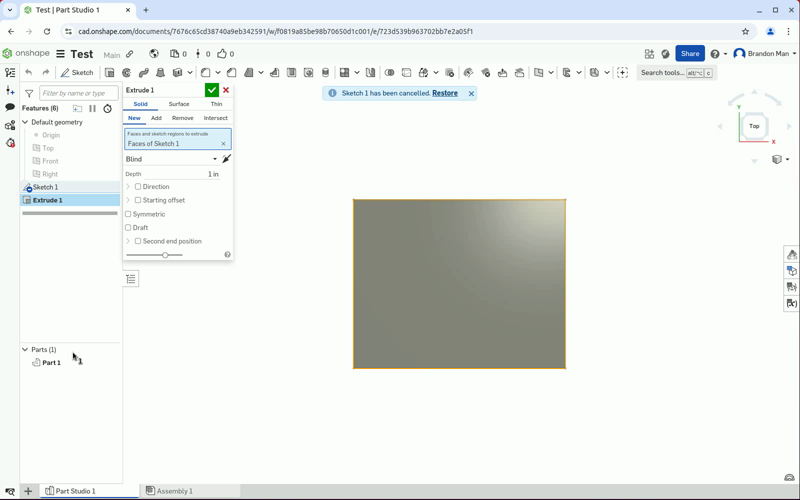
mouse_move(143, 106)
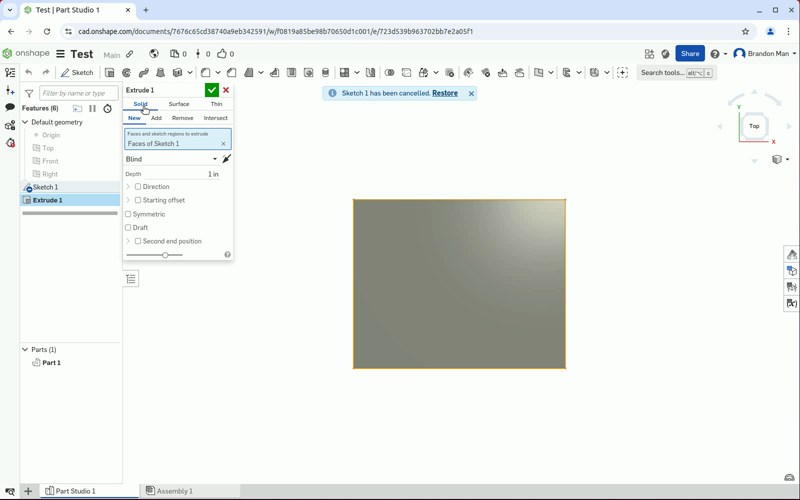
click(143, 106)
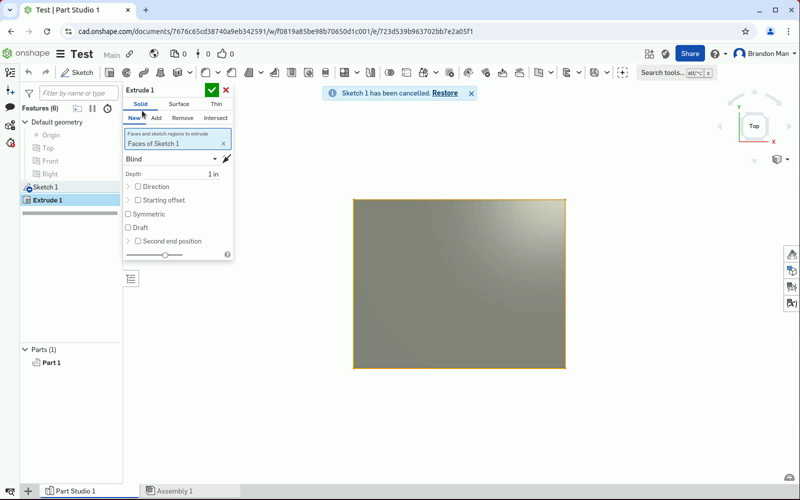
mouse_move(137, 120)
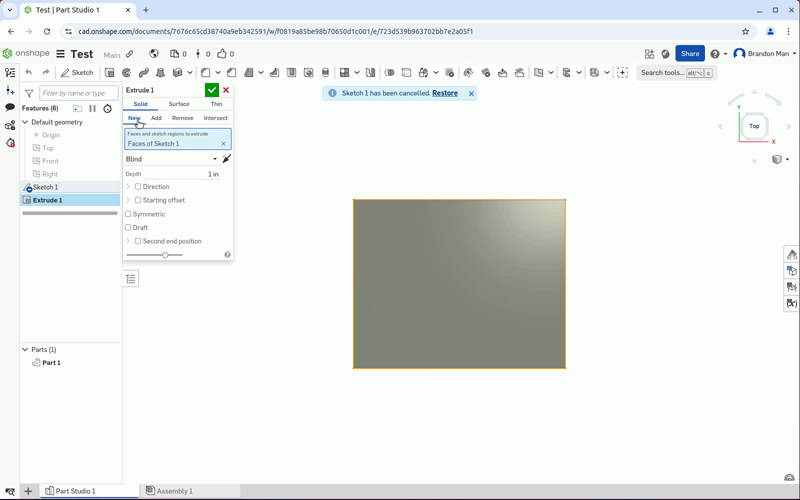
click(137, 120)
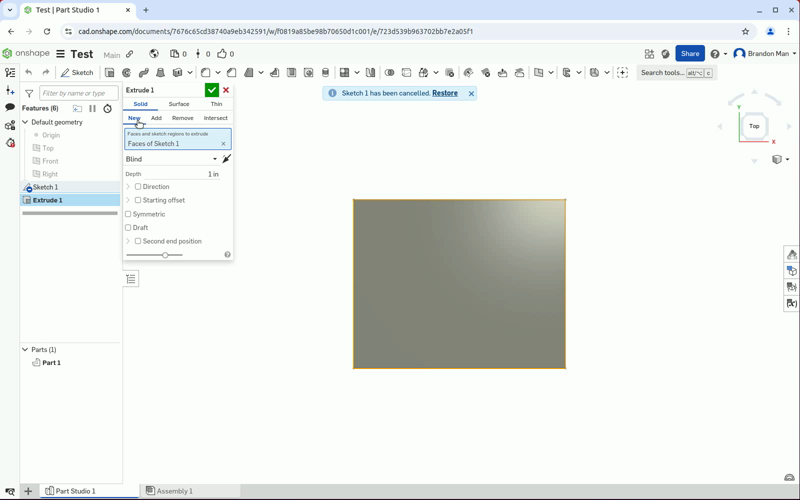
key(tab, 4)
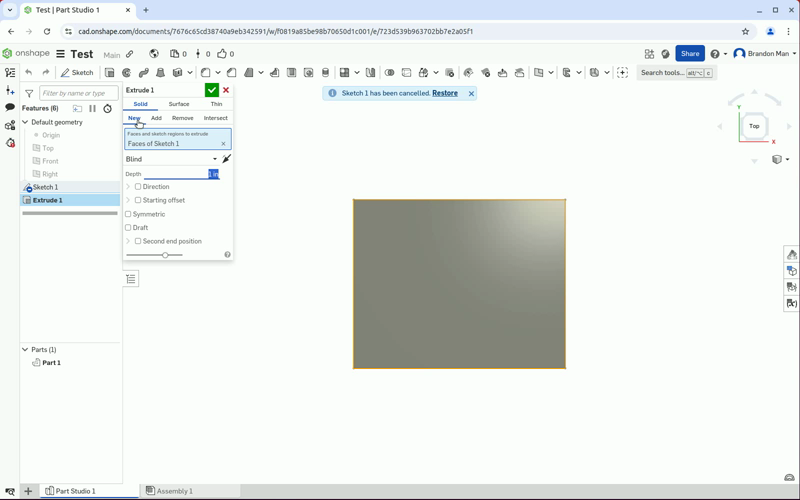
text(0.963)
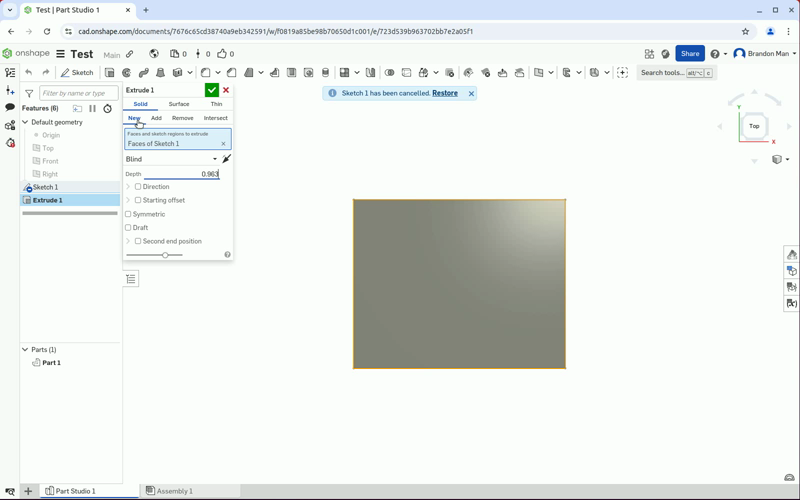
key(enter)
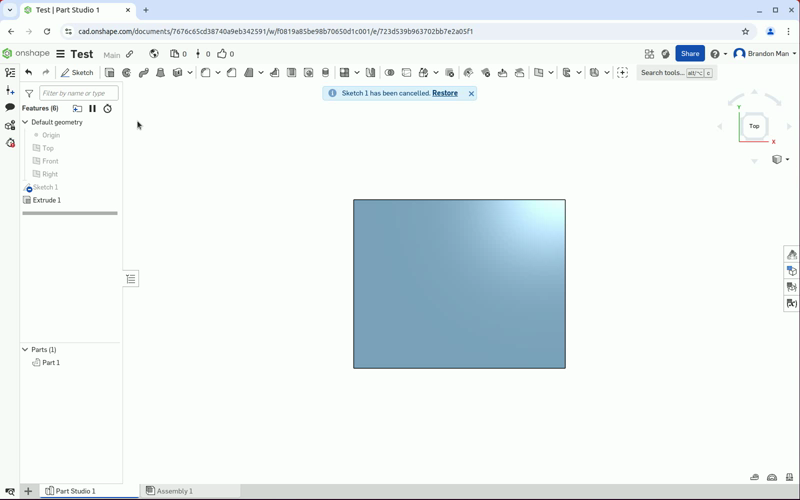
key(shift+h)
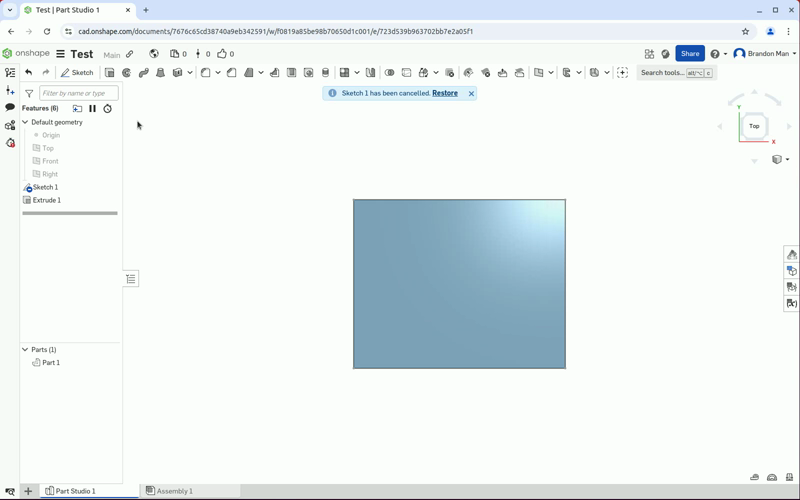
key(shift+h)
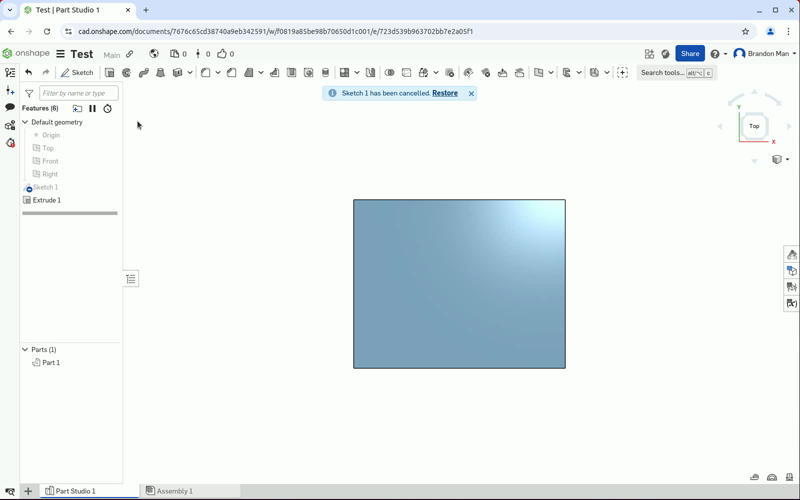
mouse_move(73, 189)
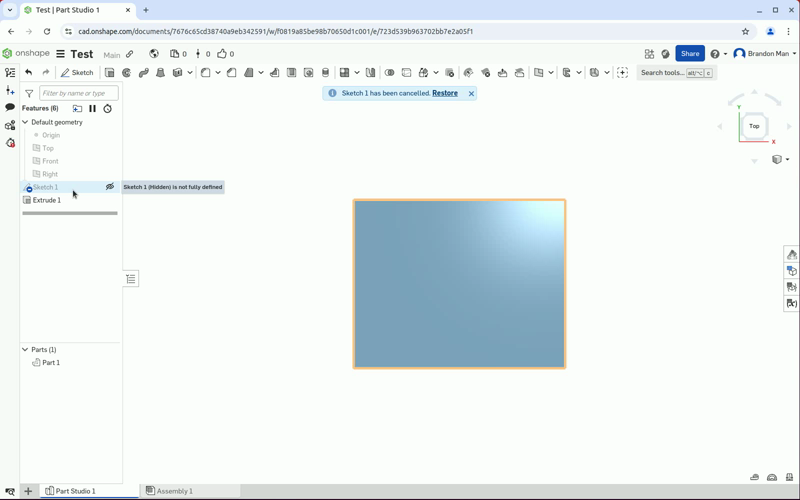
click(73, 189)
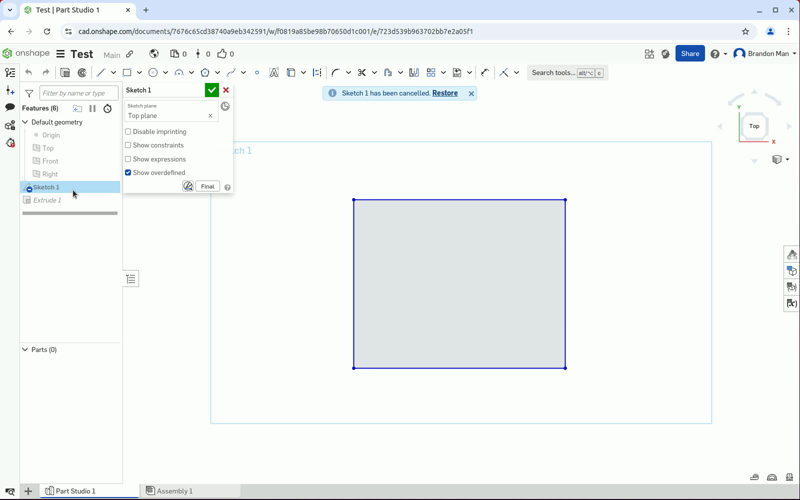
mouse_move(229, 92)
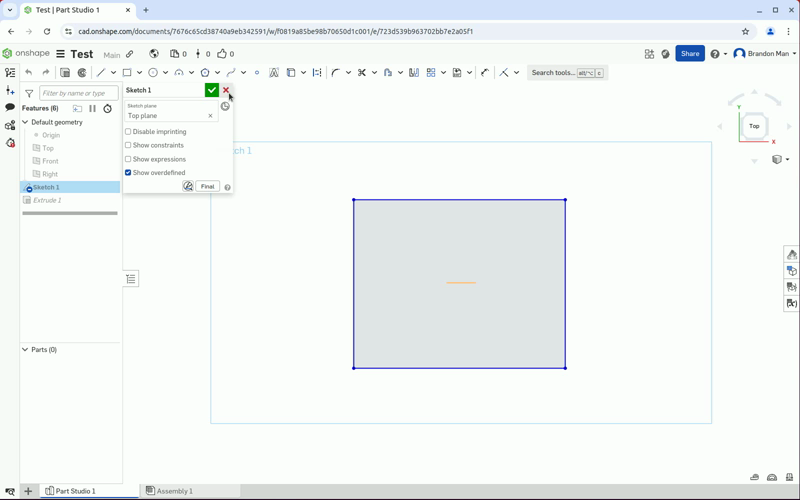
click(229, 92)
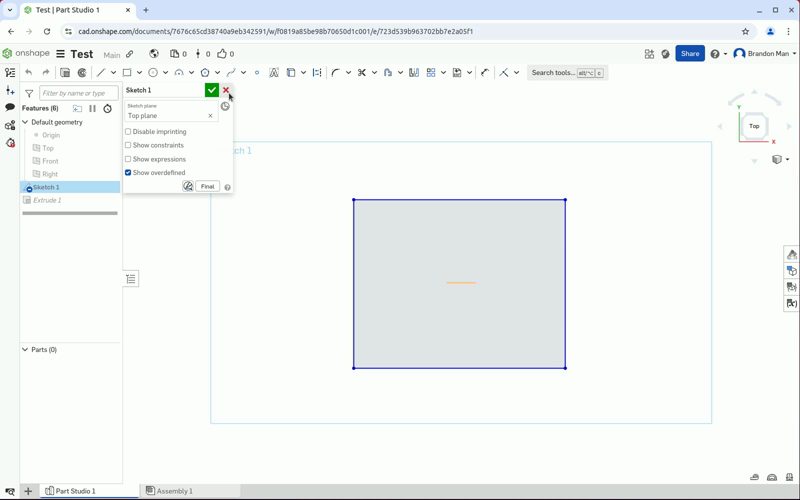
key(shift+s)
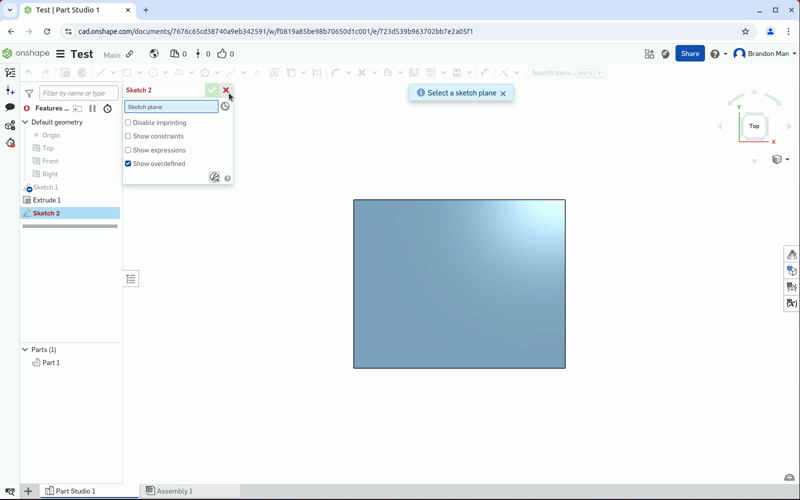
mouse_move(73, 150)
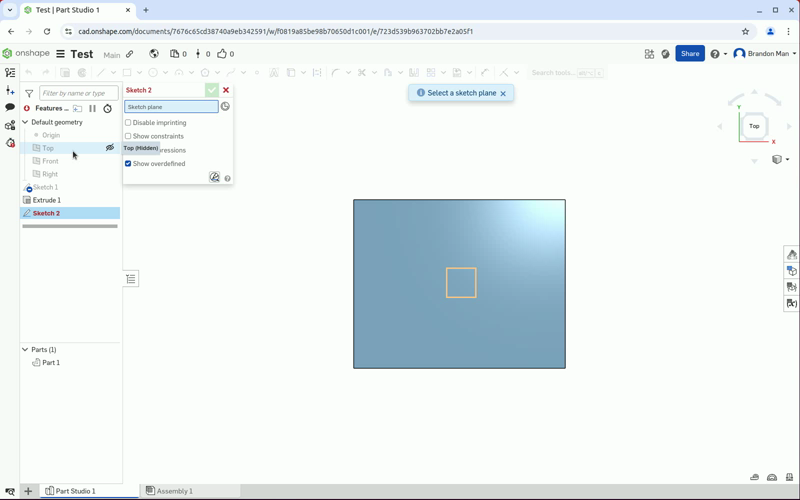
click(73, 150)
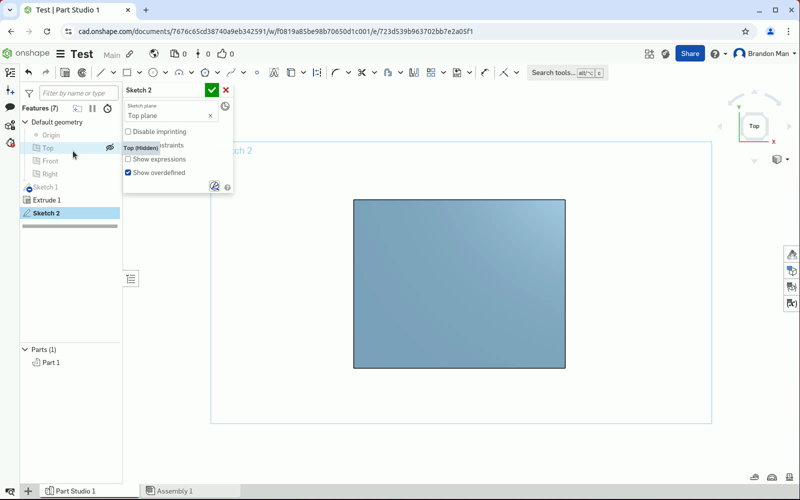
mouse_move(73, 352)
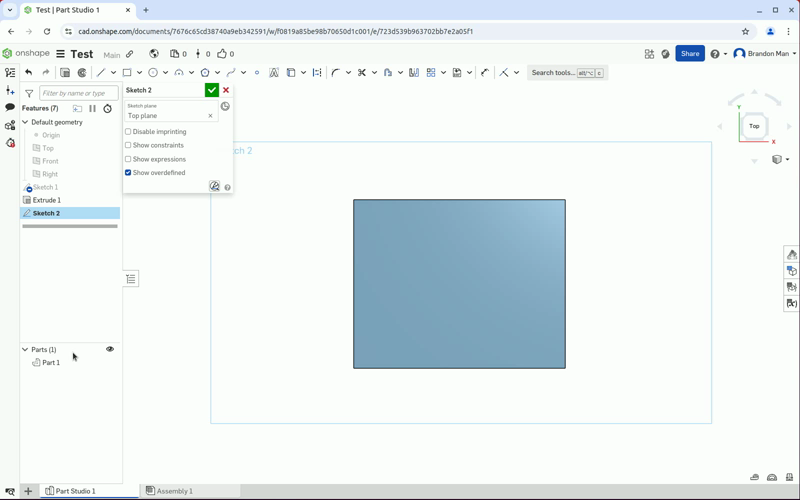
key(y)
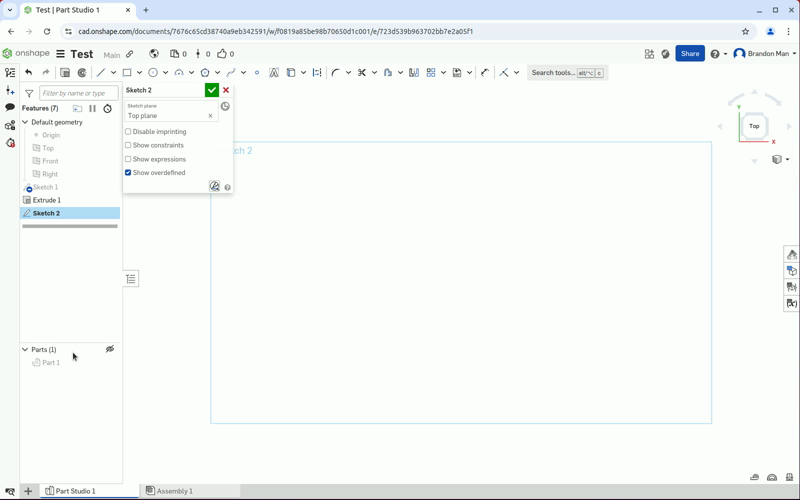
key(l)
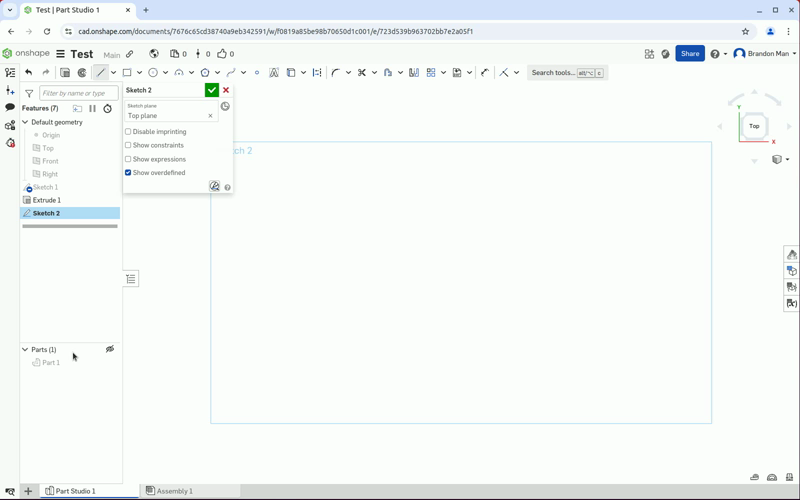
key_down(shift)
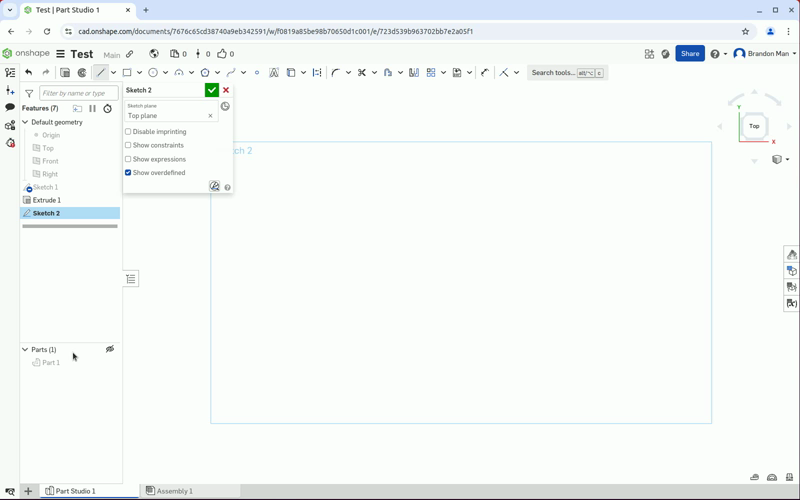
mouse_move(348, 374)
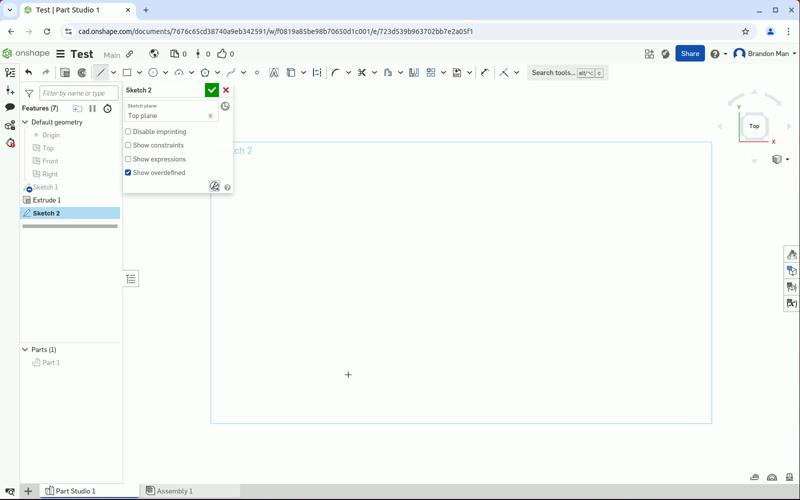
click(348, 374)
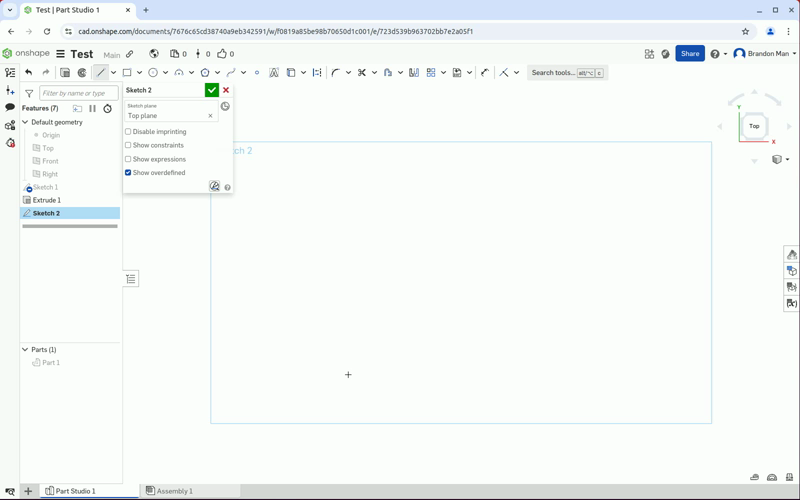
key_up(shift)
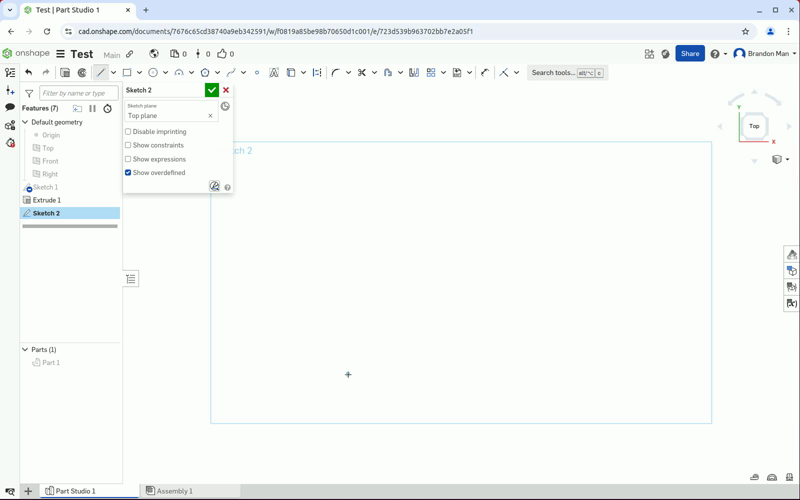
key_down(shift)
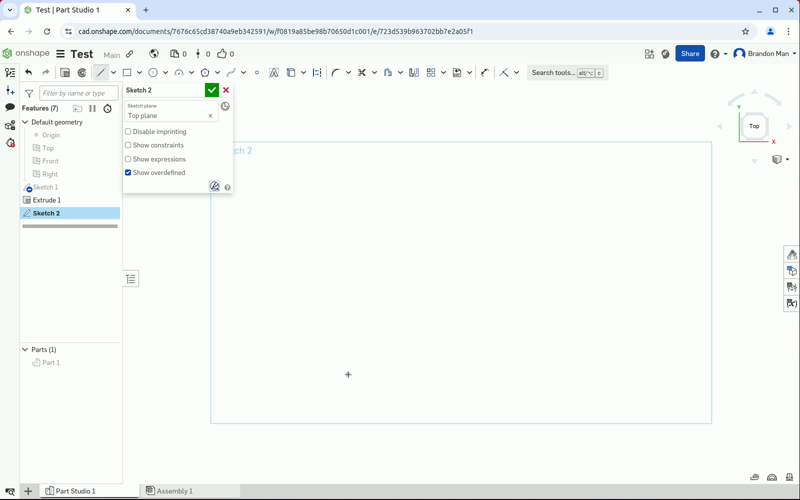
mouse_move(572, 374)
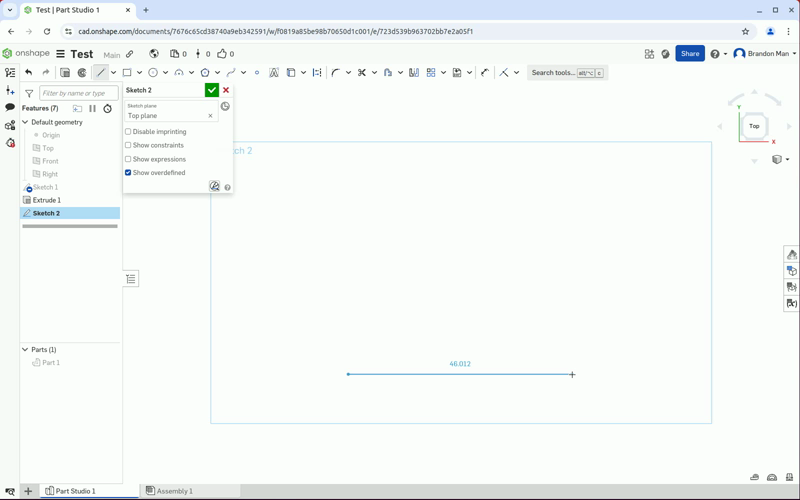
click(572, 374)
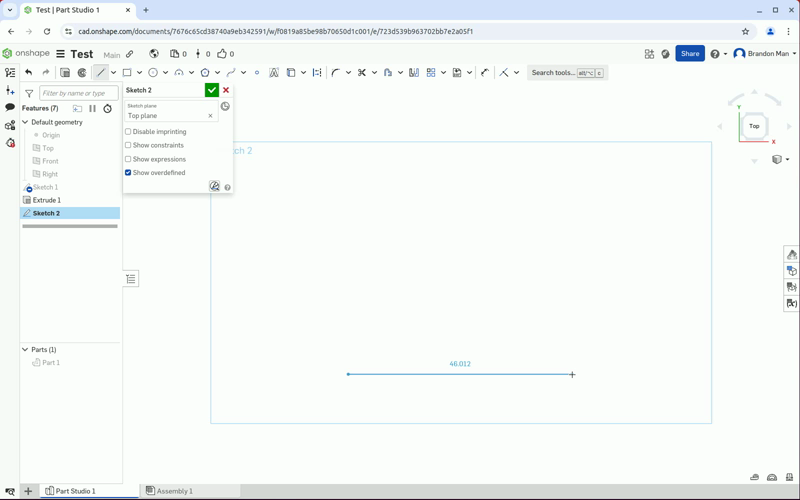
key_up(shift)
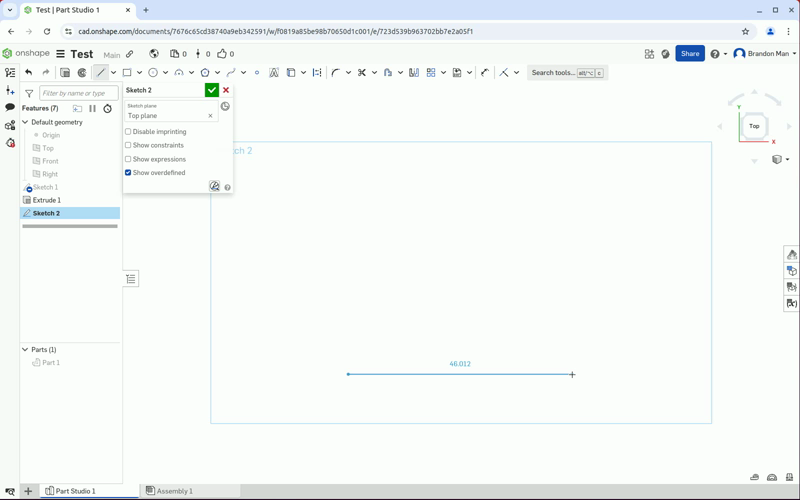
key_down(shift)
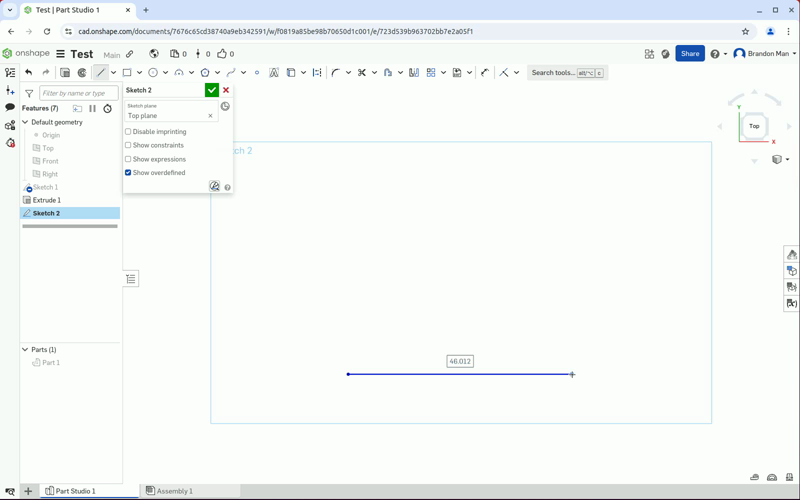
mouse_move(572, 192)
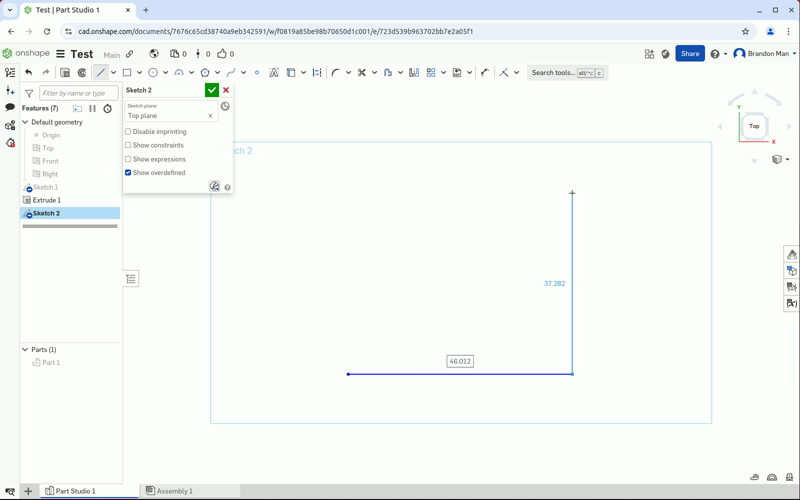
click(572, 192)
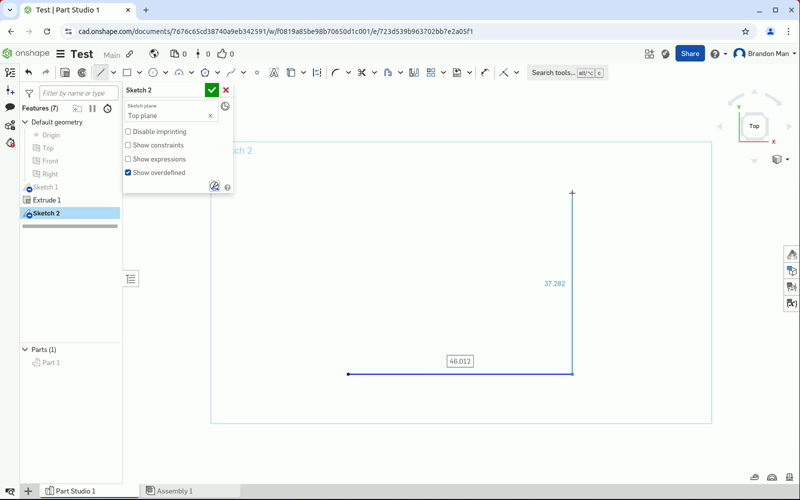
key_up(shift)
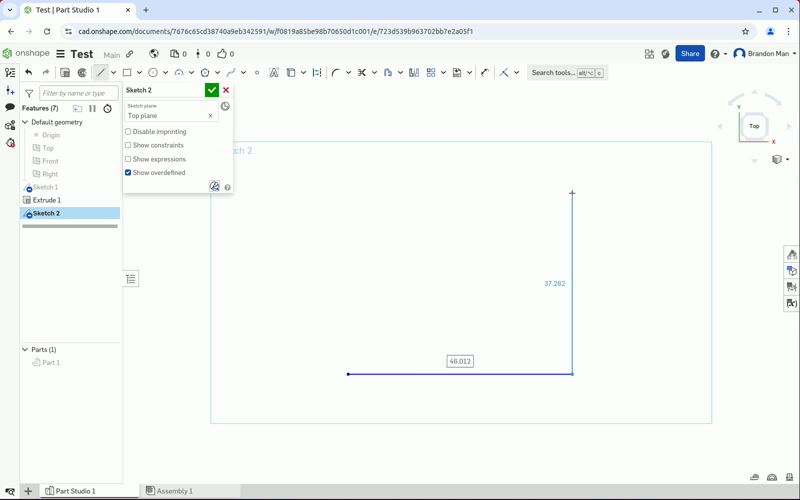
key_down(shift)
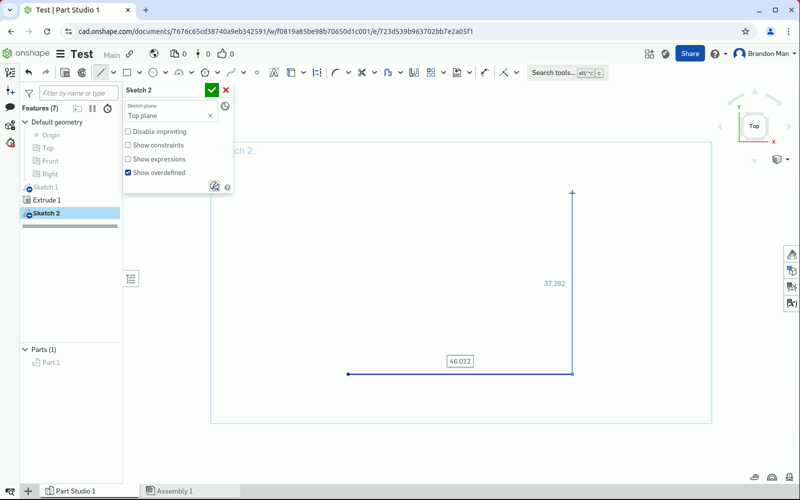
mouse_move(348, 192)
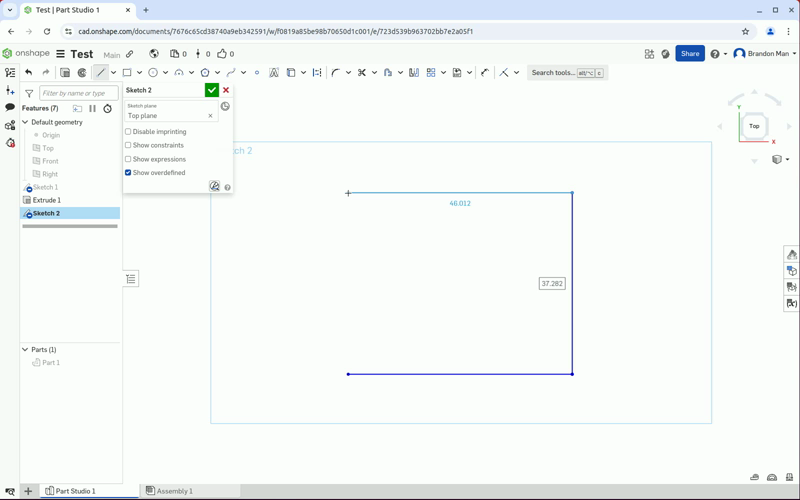
click(348, 192)
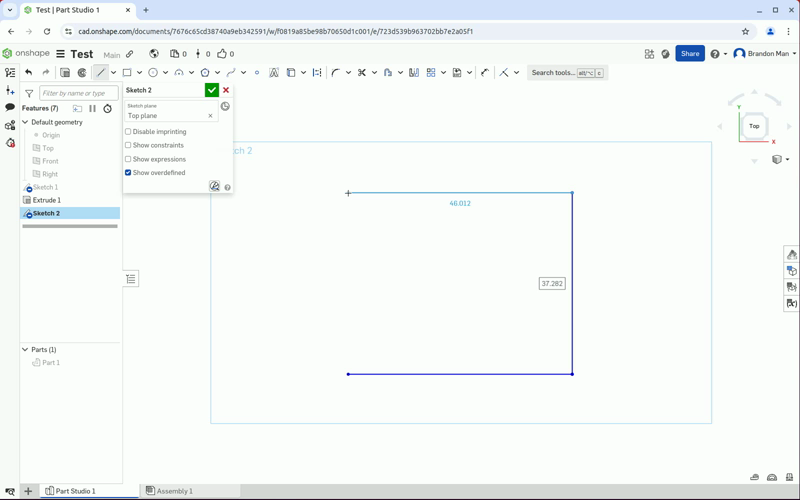
key_up(shift)
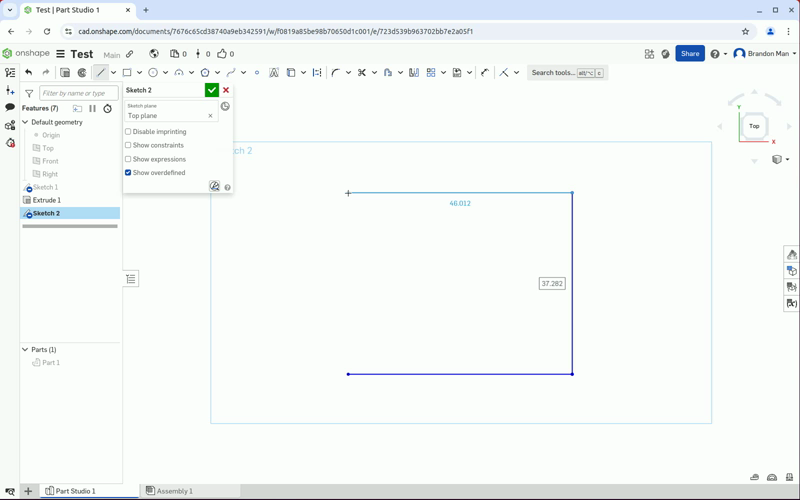
key_down(shift)
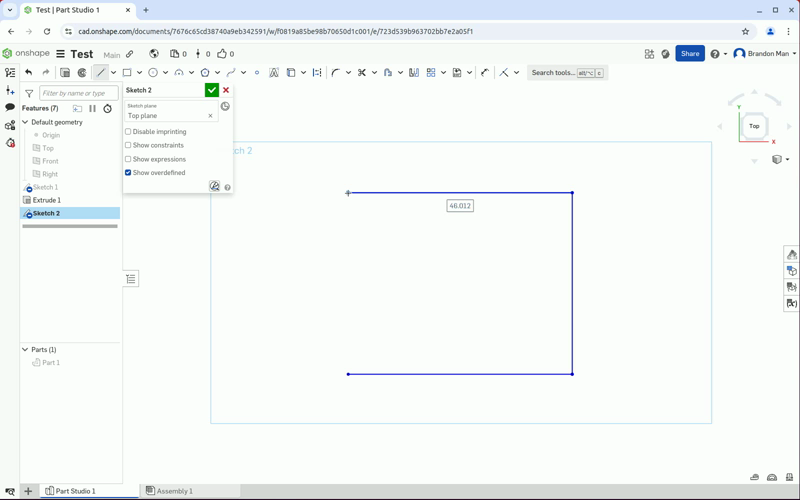
mouse_move(348, 374)
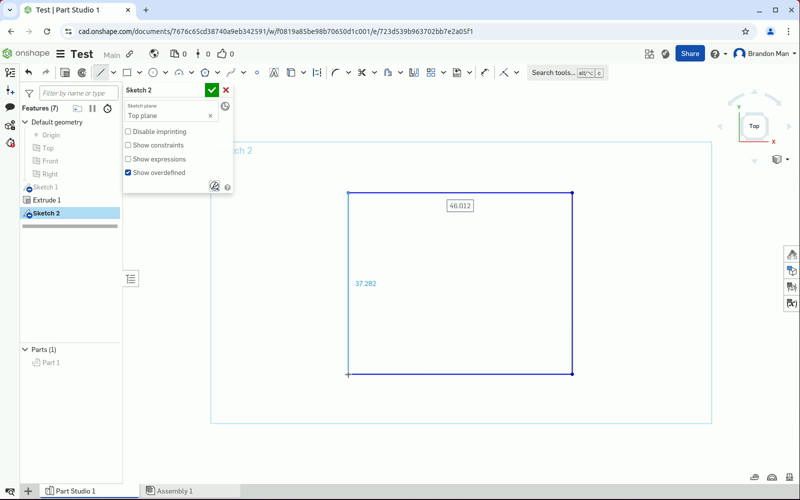
key_up(shift)
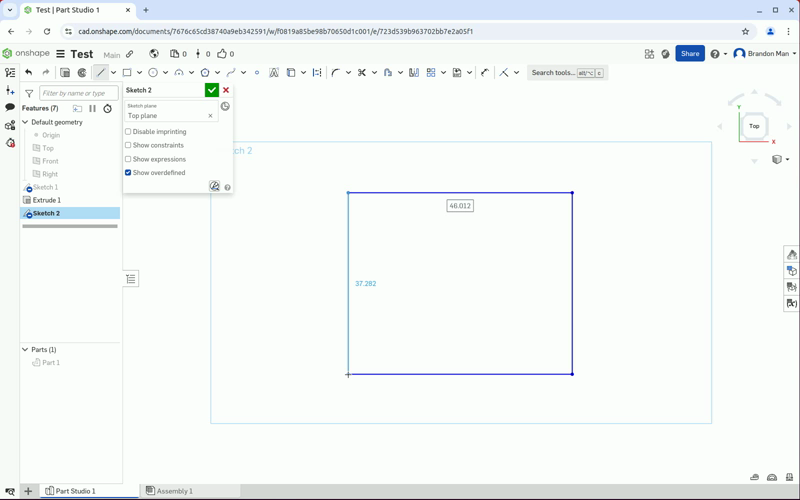
click(348, 374)
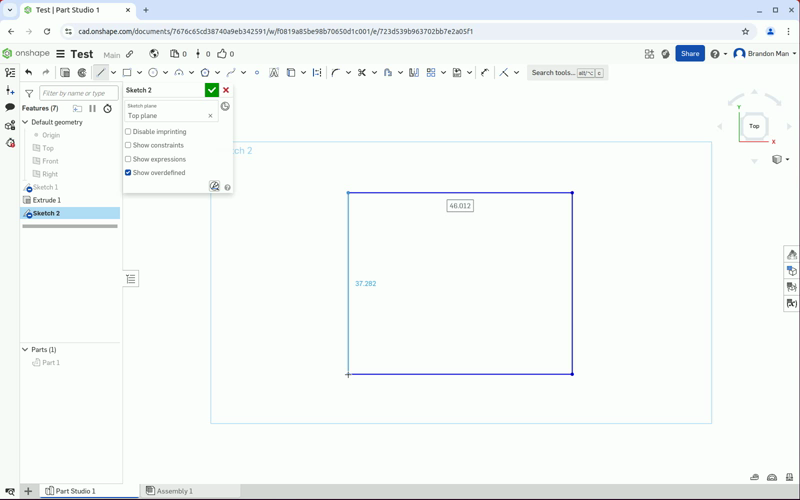
key(esc)
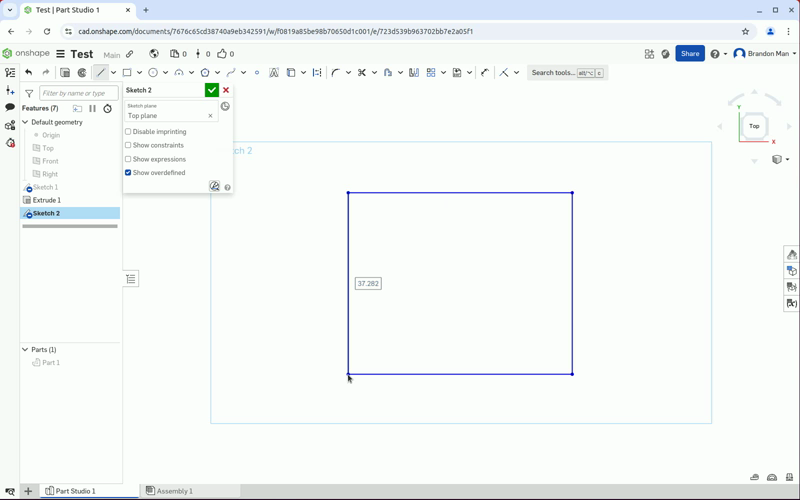
key(l)
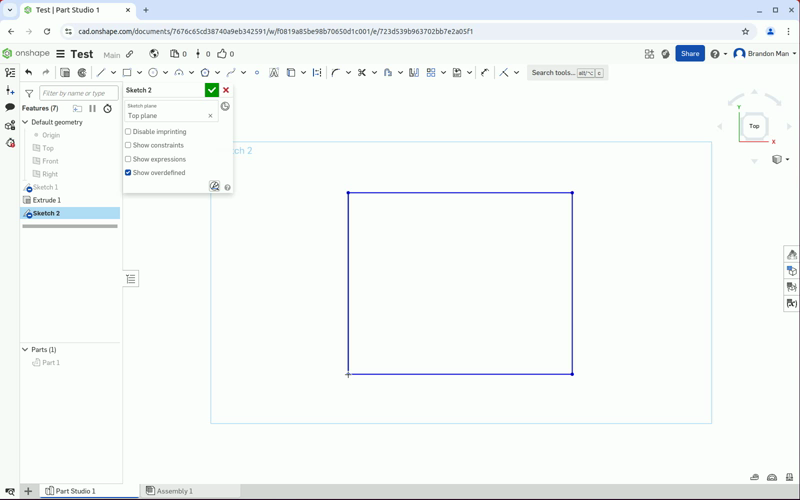
key_down(shift)
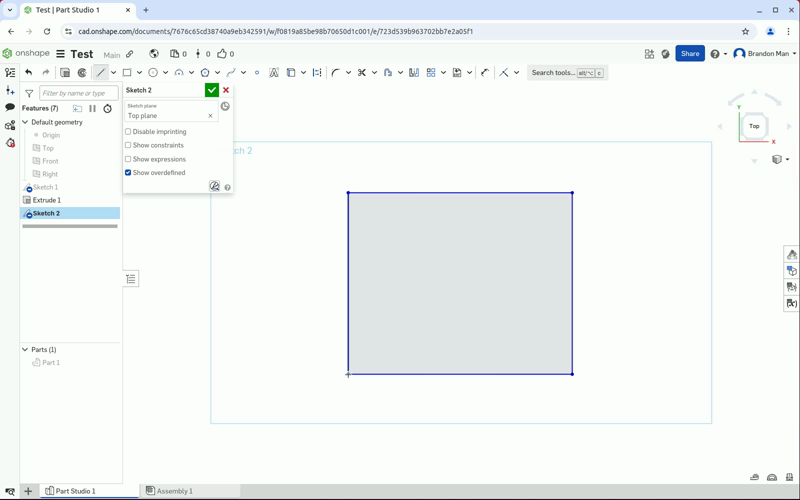
mouse_move(355, 367)
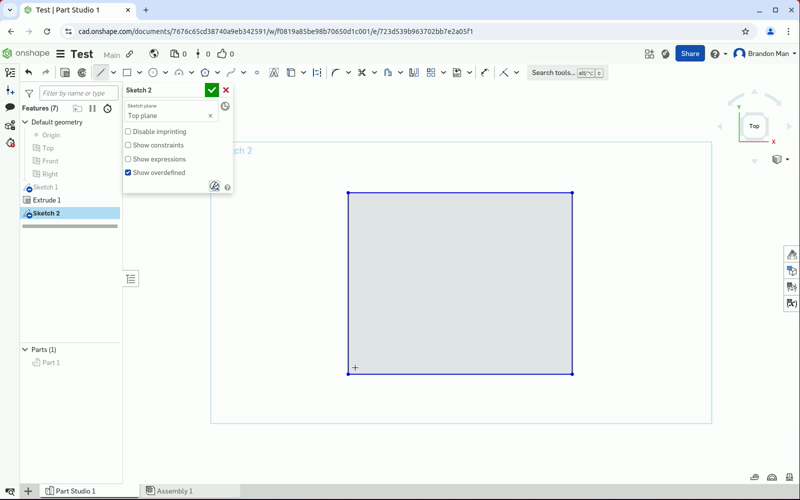
click(355, 367)
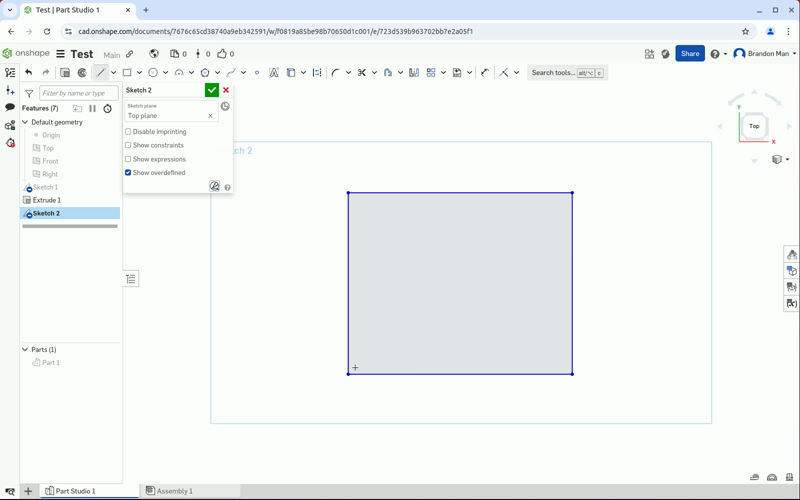
key_up(shift)
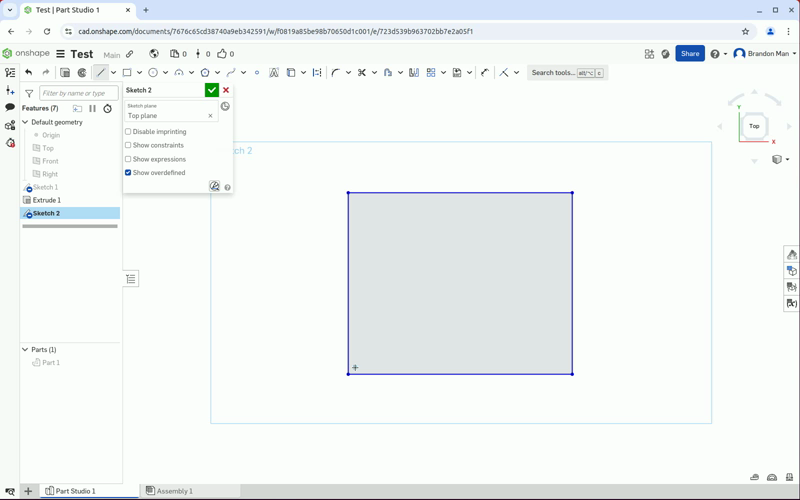
key_down(shift)
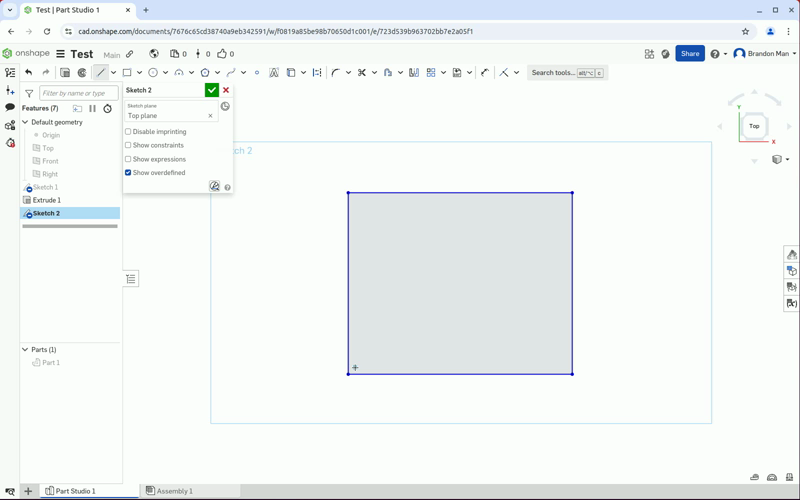
mouse_move(564, 367)
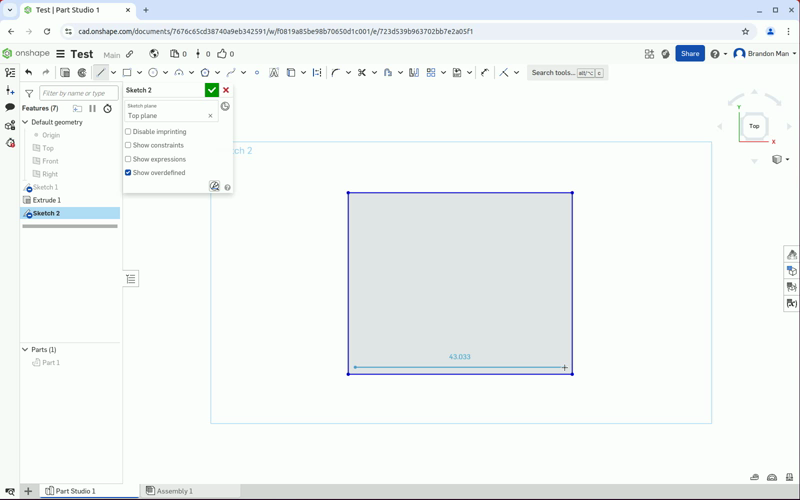
click(564, 367)
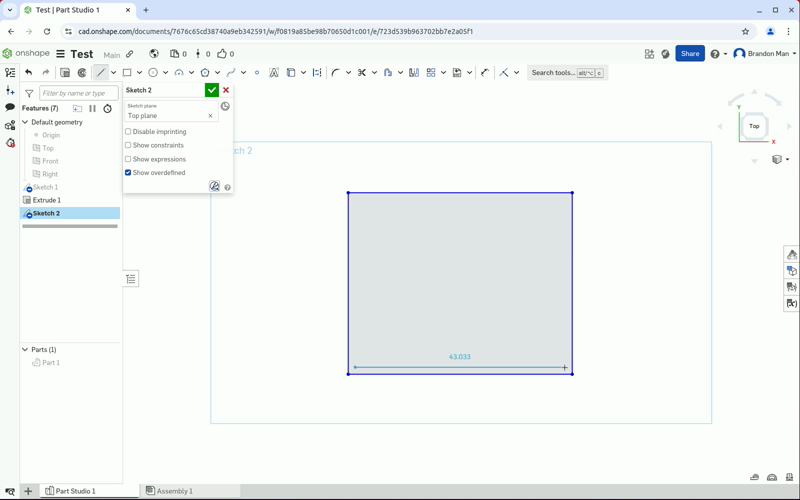
key_up(shift)
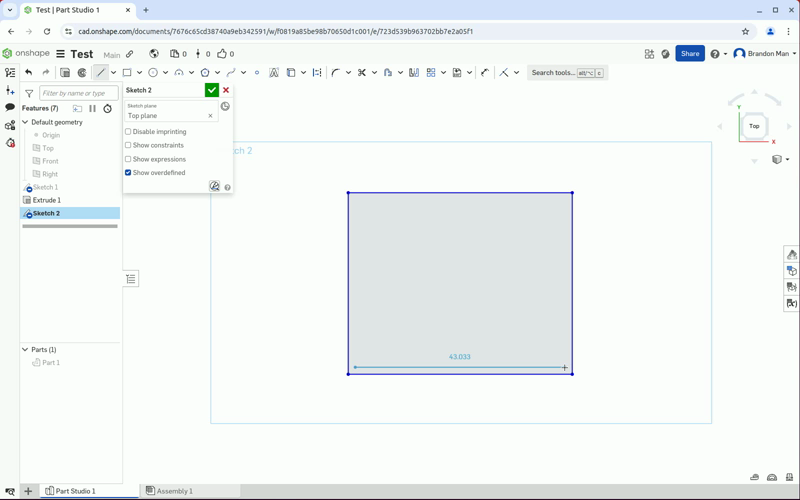
key_down(shift)
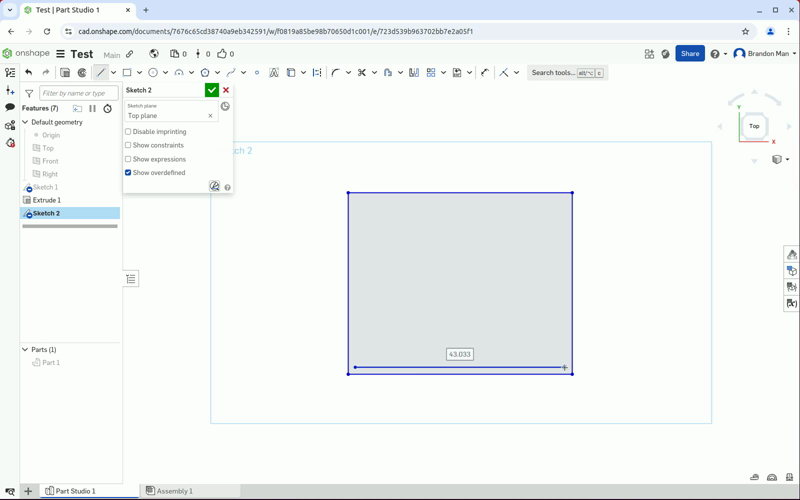
mouse_move(564, 197)
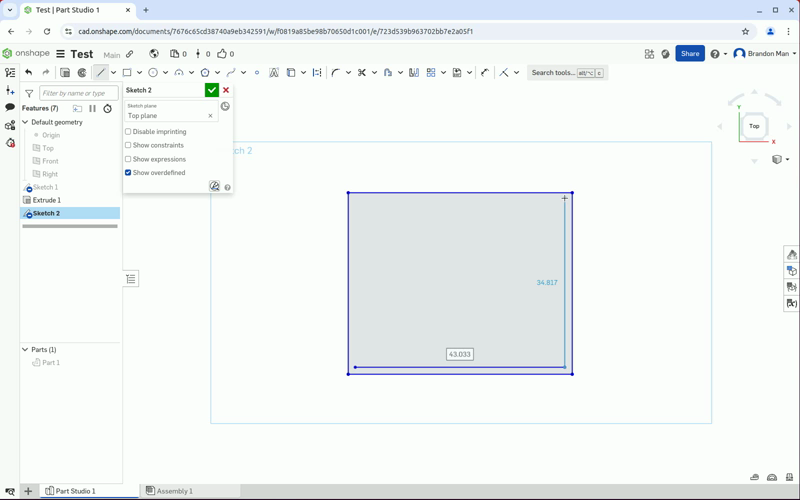
click(564, 197)
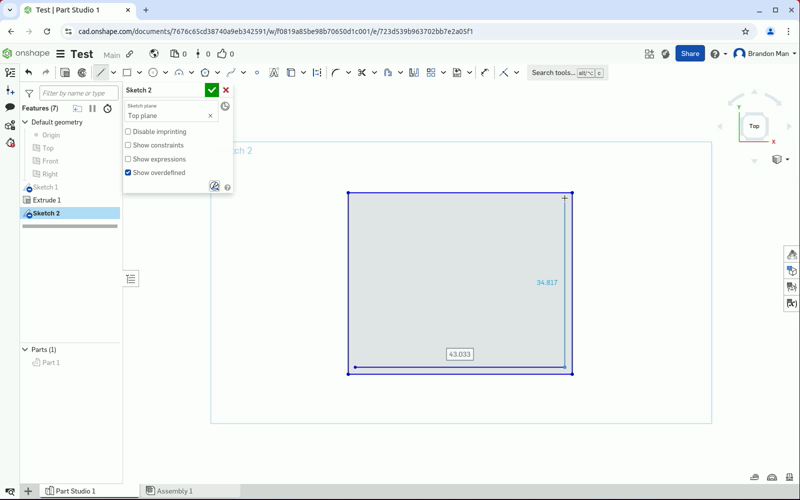
key_up(shift)
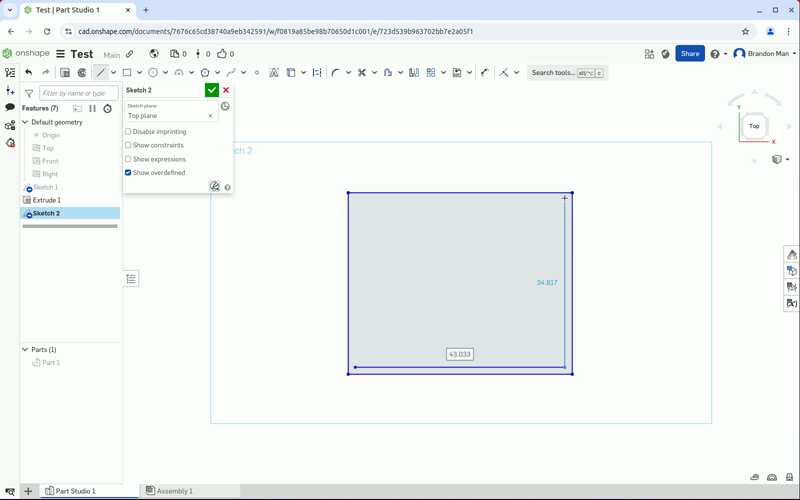
key_down(shift)
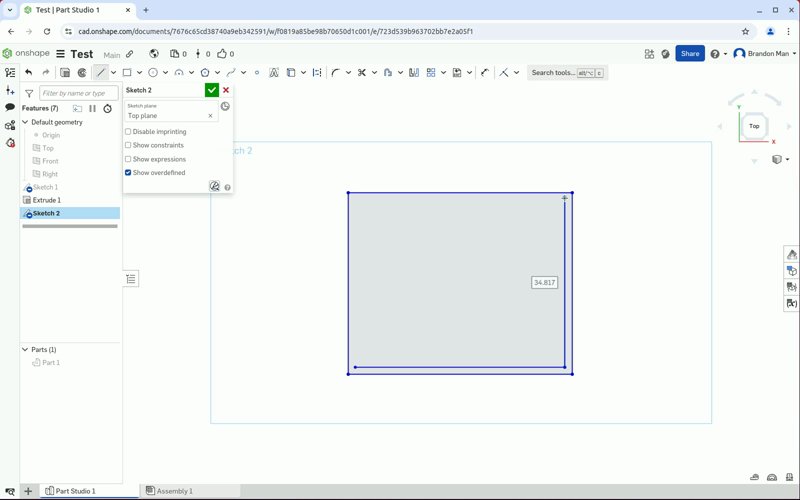
mouse_move(355, 197)
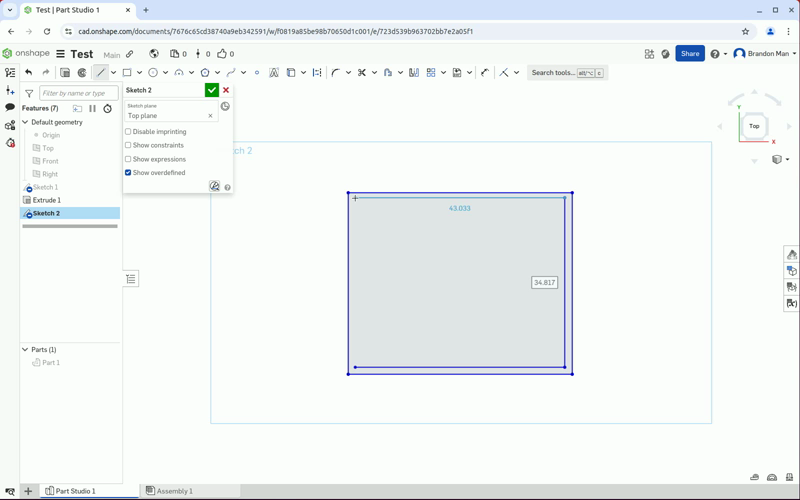
click(355, 197)
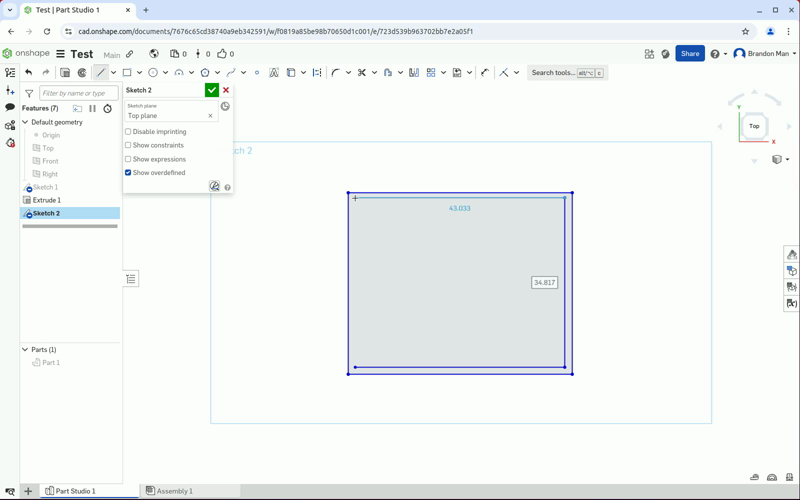
key_up(shift)
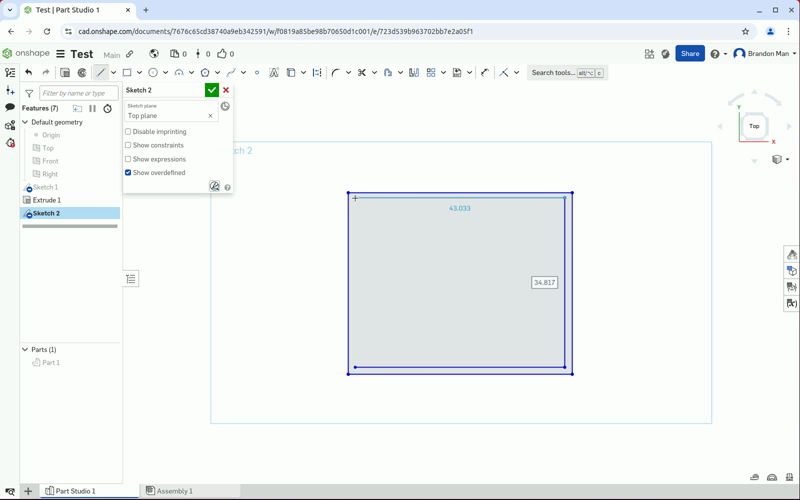
key_down(shift)
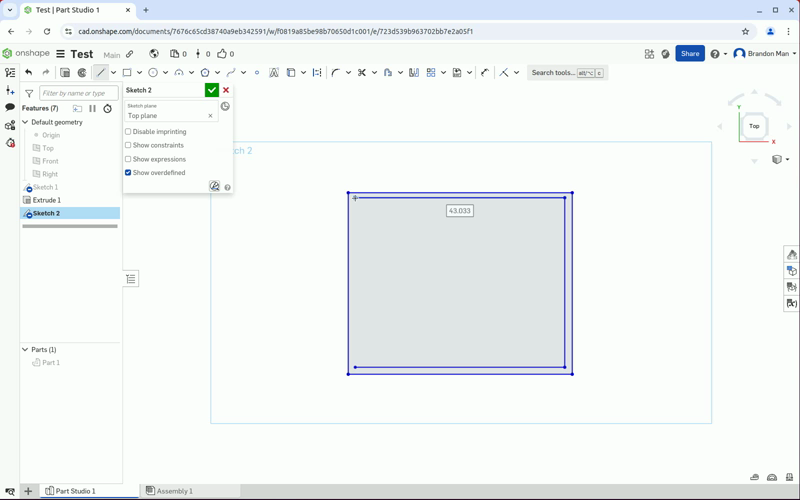
mouse_move(355, 367)
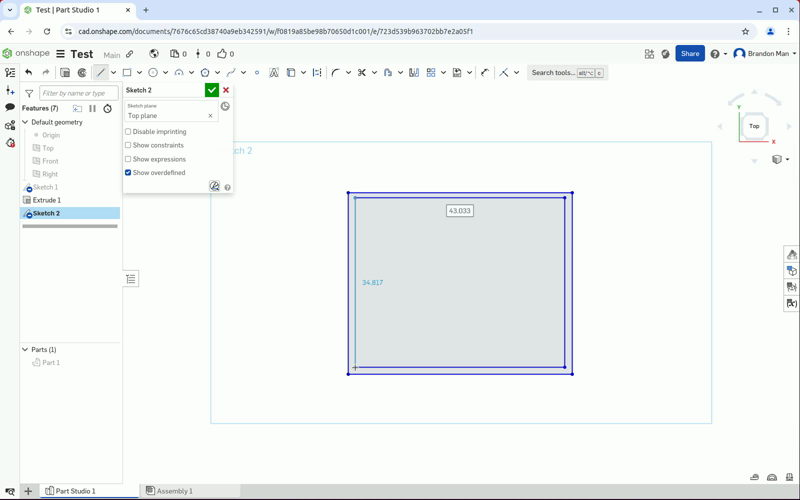
key_up(shift)
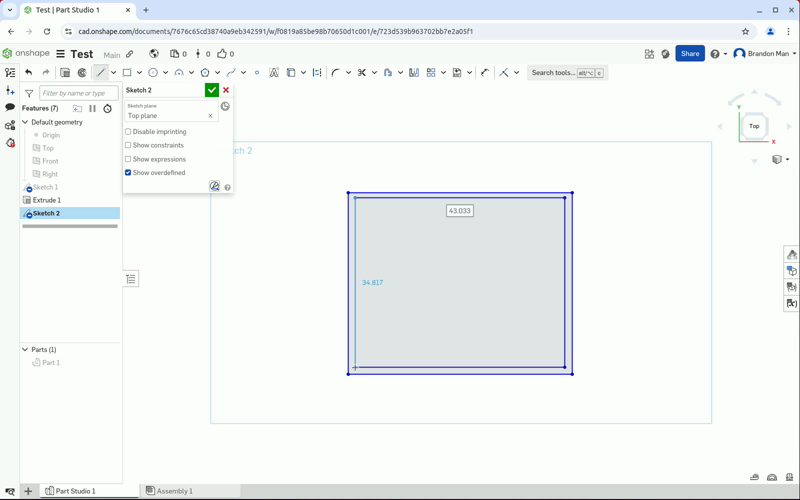
click(355, 367)
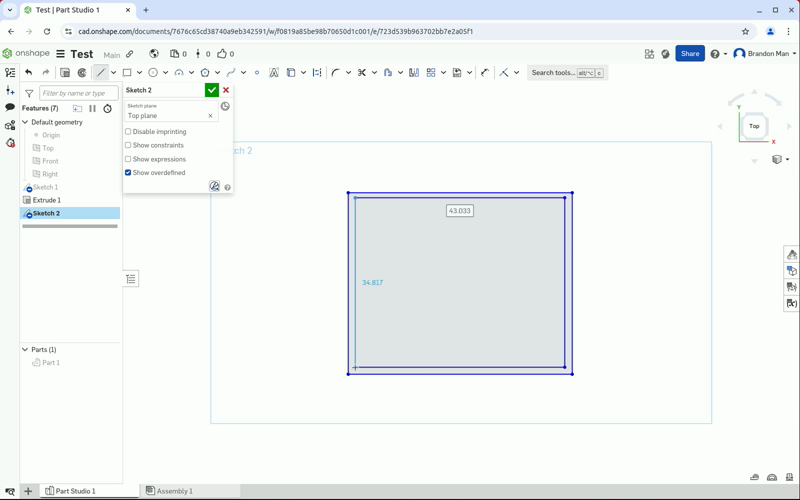
key(esc)
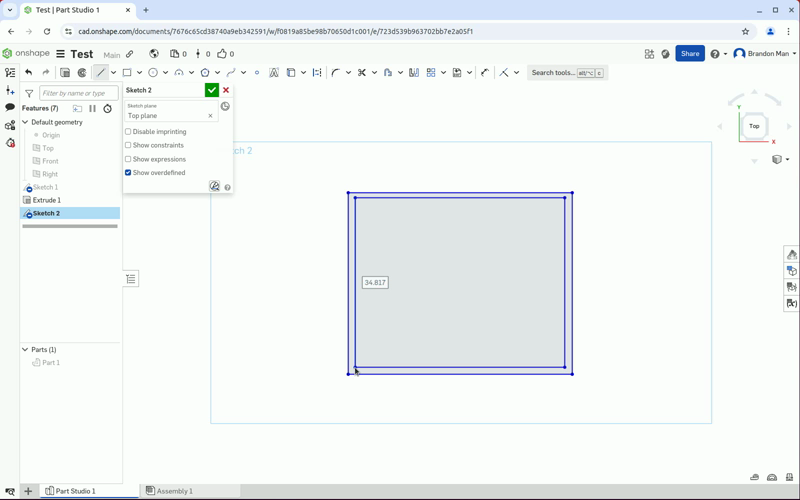
mouse_move(352, 263)
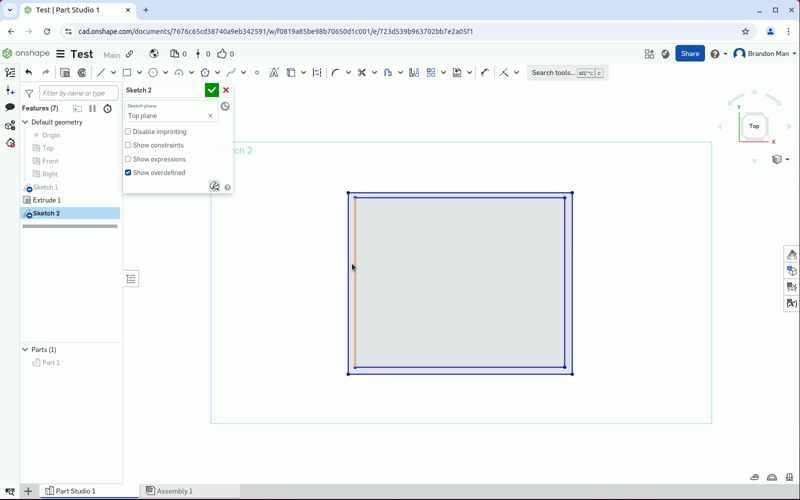
click(352, 263)
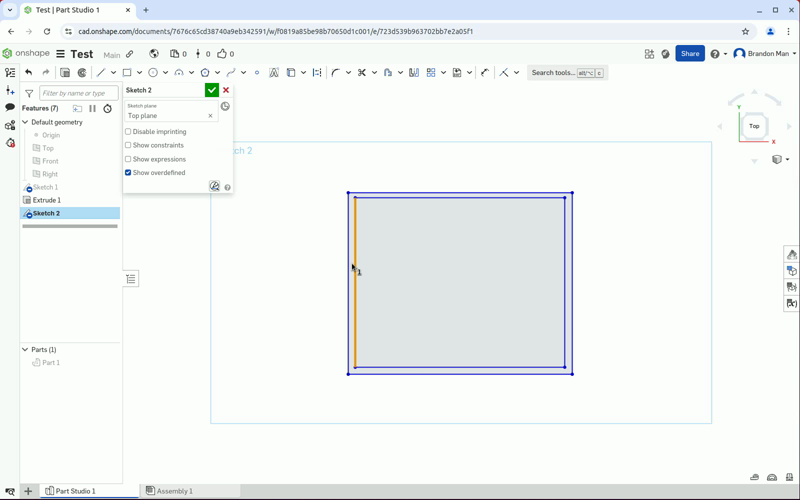
mouse_move(73, 352)
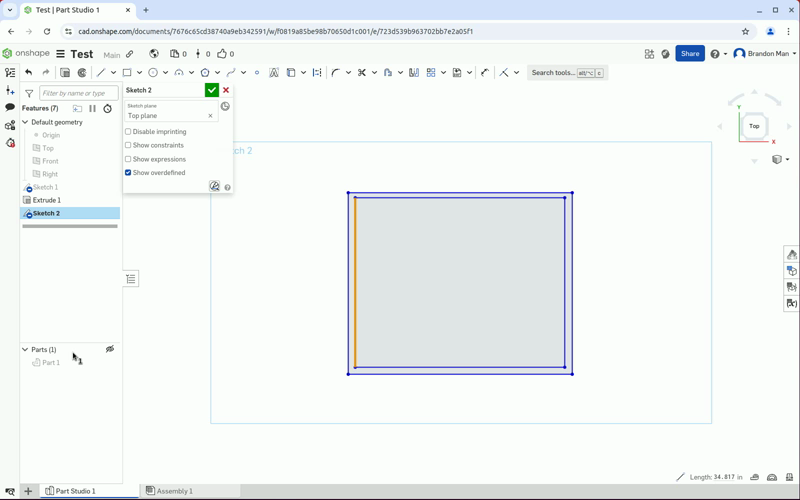
key(shift+y)
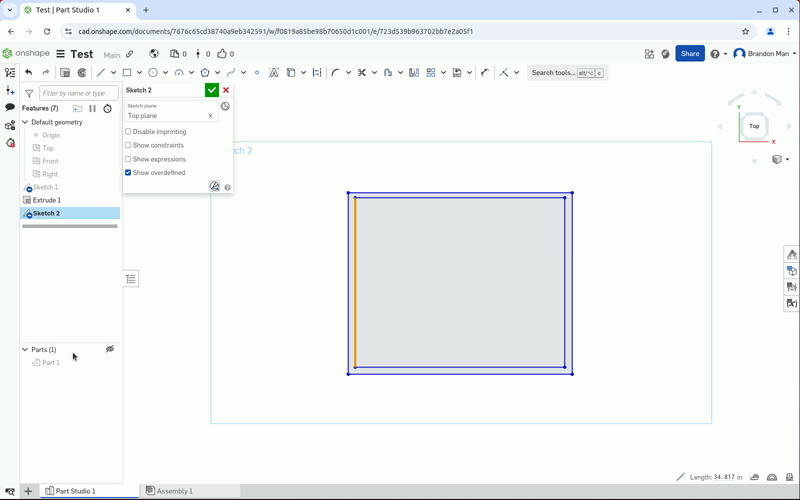
key(shift+e)
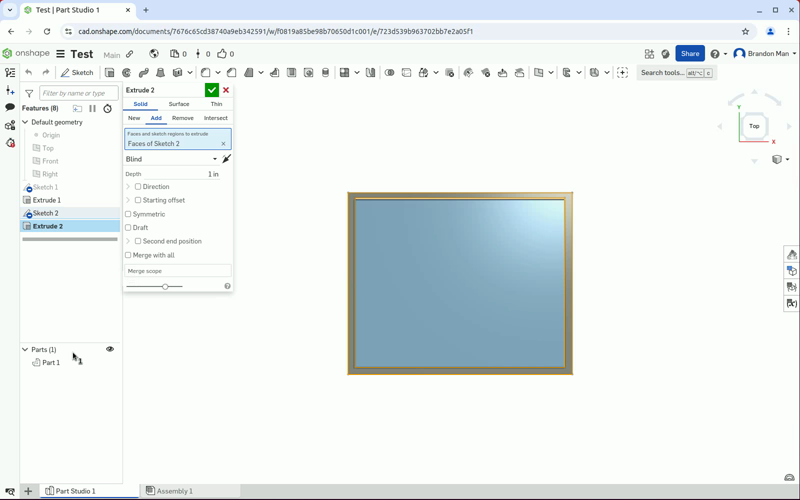
mouse_move(143, 106)
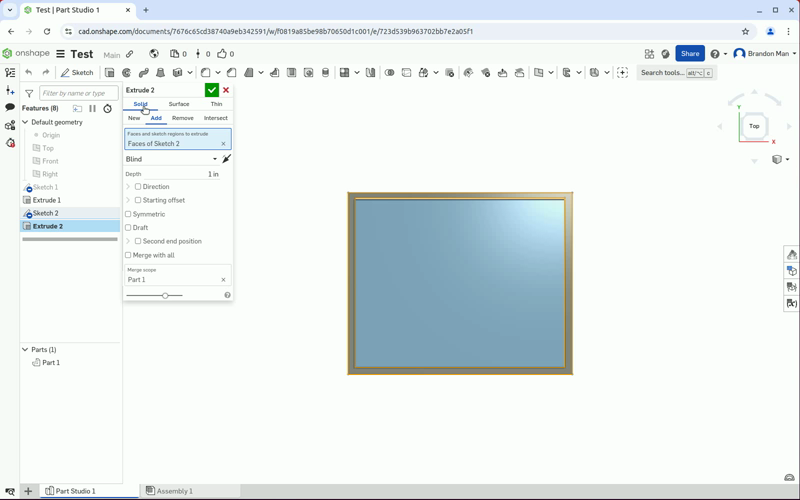
click(143, 106)
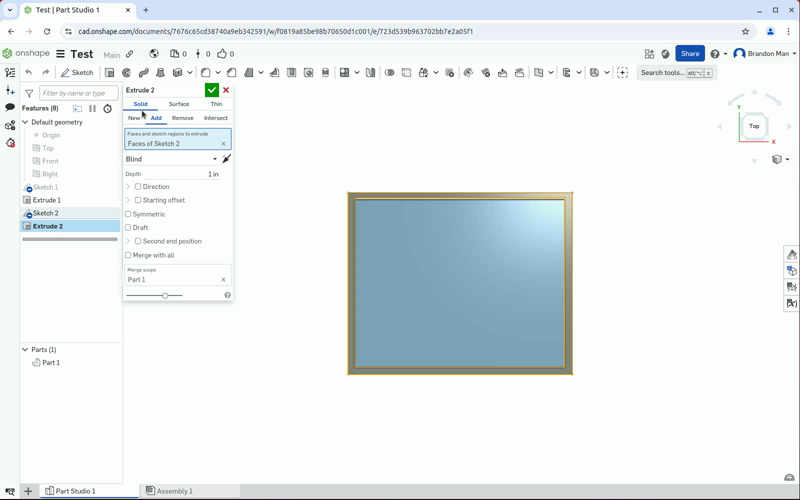
mouse_move(137, 120)
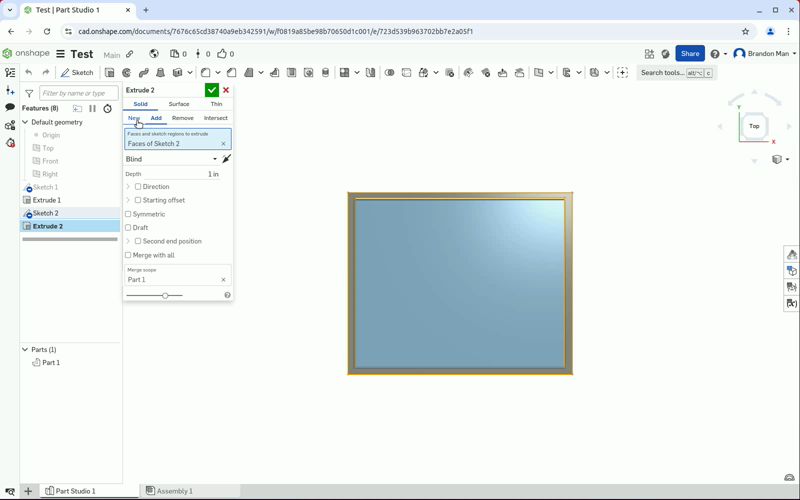
click(137, 120)
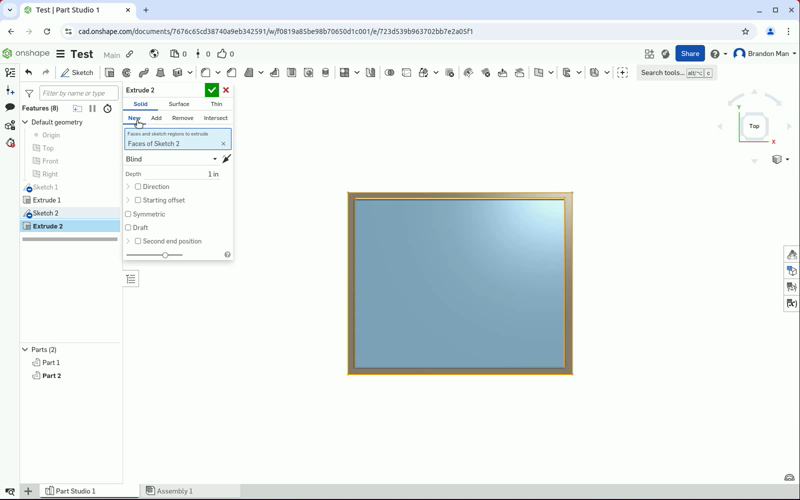
key(tab, 4)
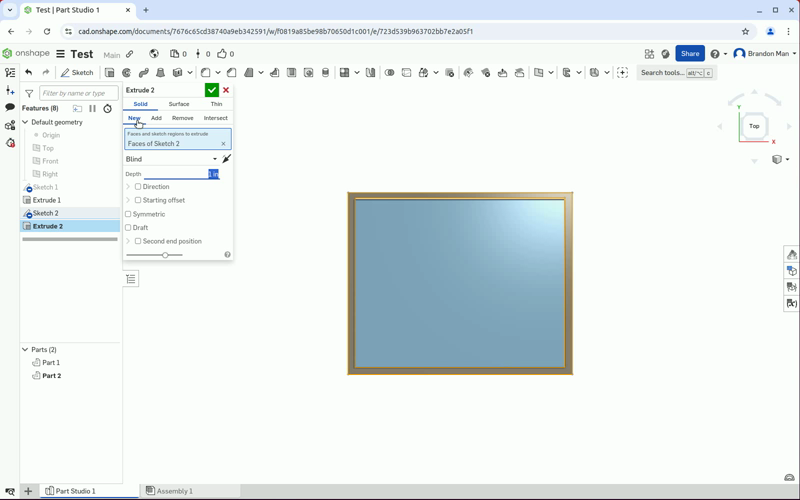
text(1.685)
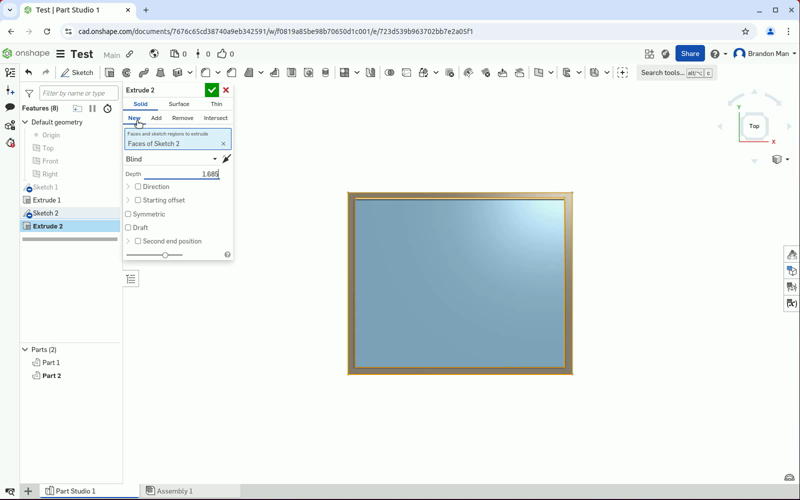
key(enter)
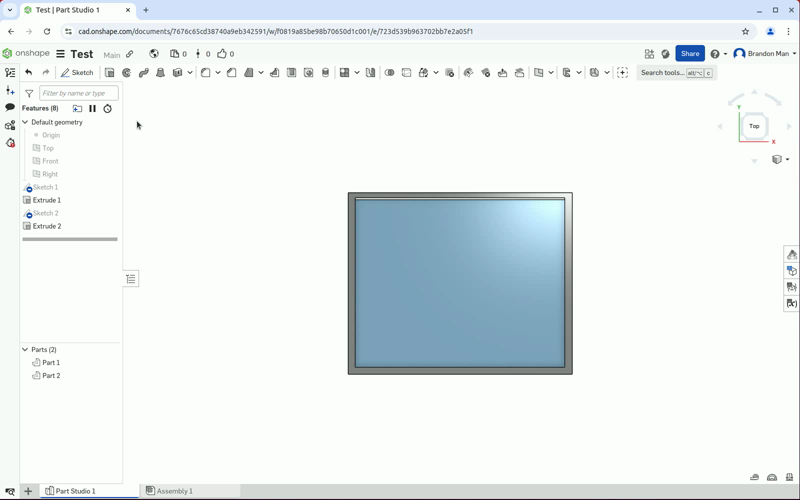
key(shift+h)
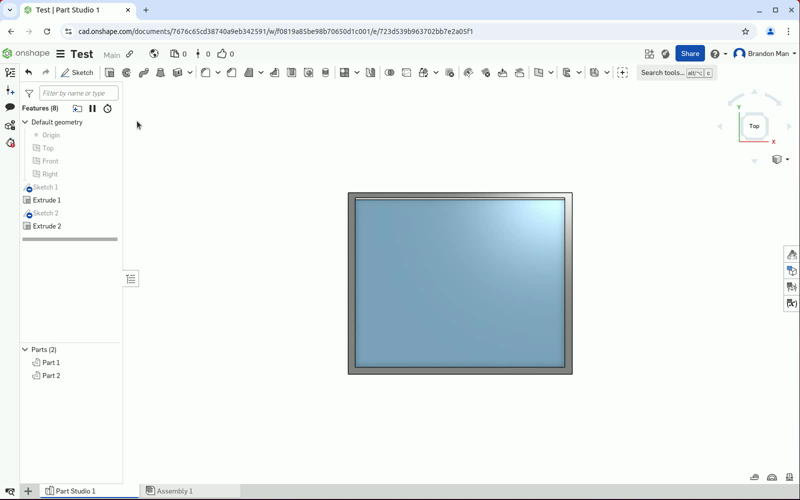
key(shift+h)
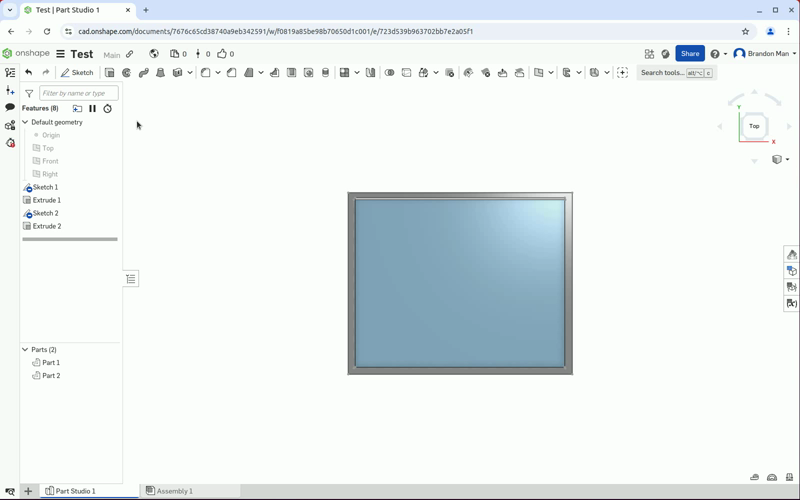
key(shift+7)
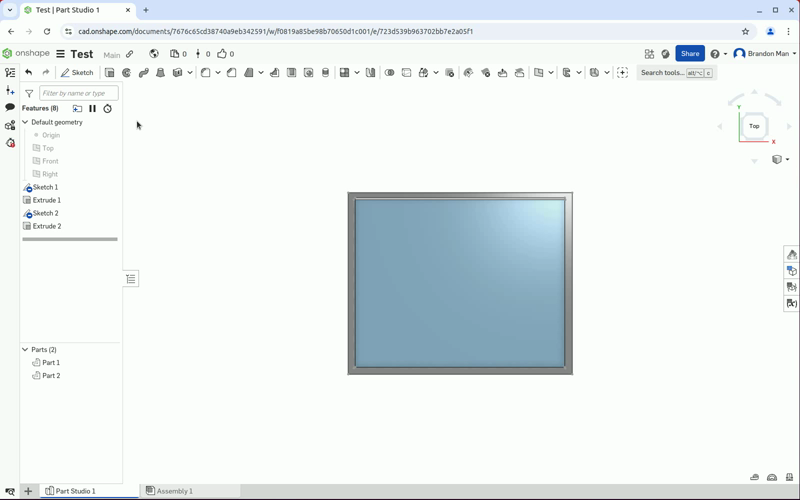
key(up, 3)
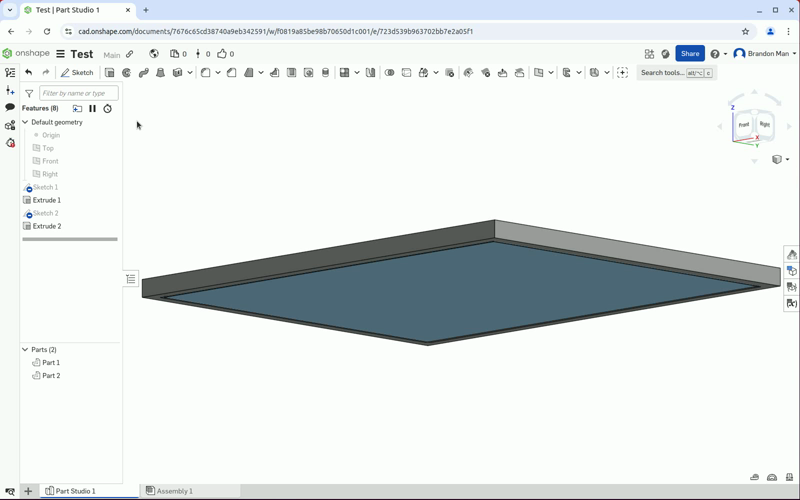
key(left, 3)
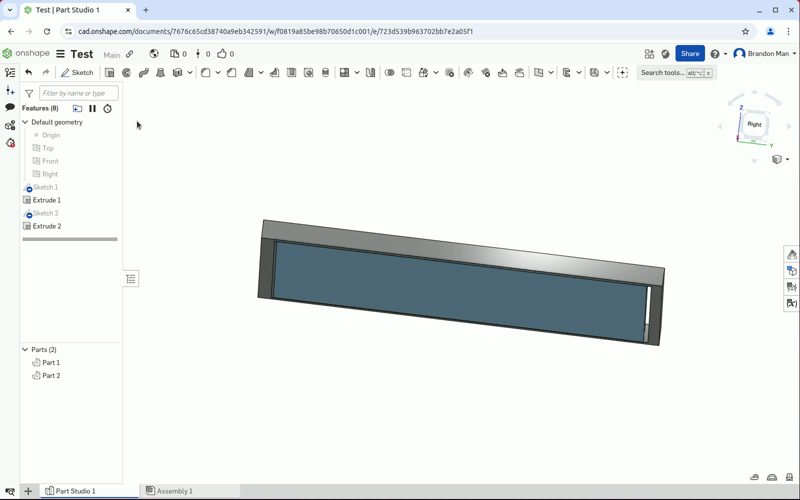
key(right, 3)
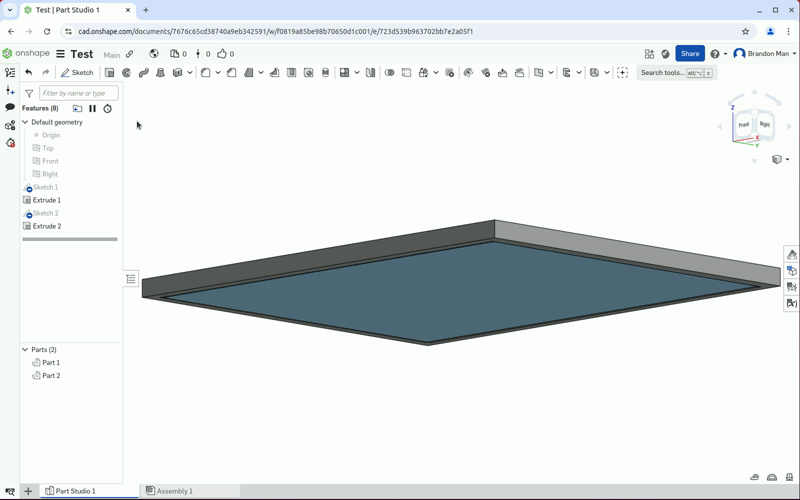
key(down, 3)
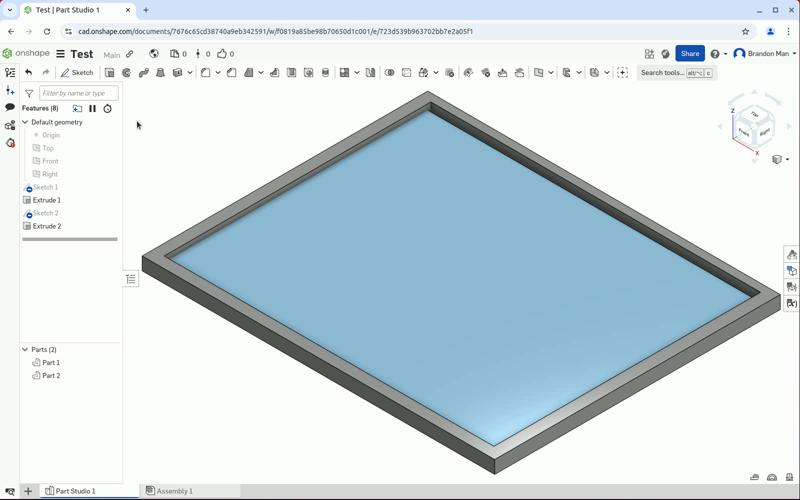
mouse_move(73, 189)
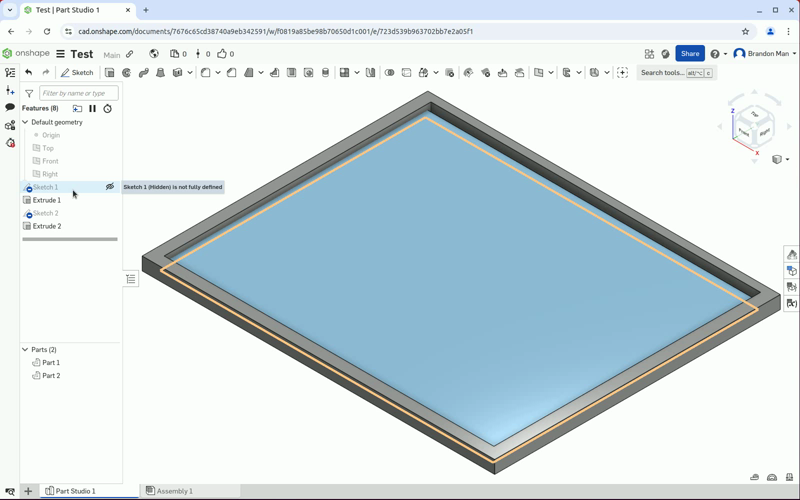
click(73, 189)